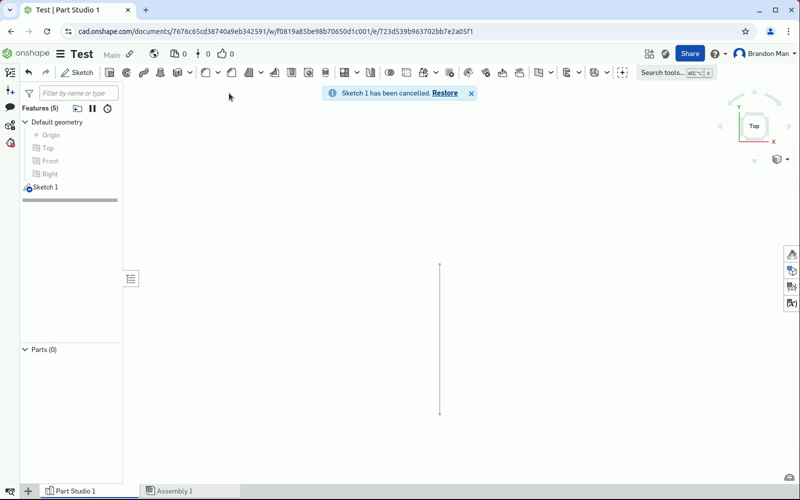
key(shift+h)
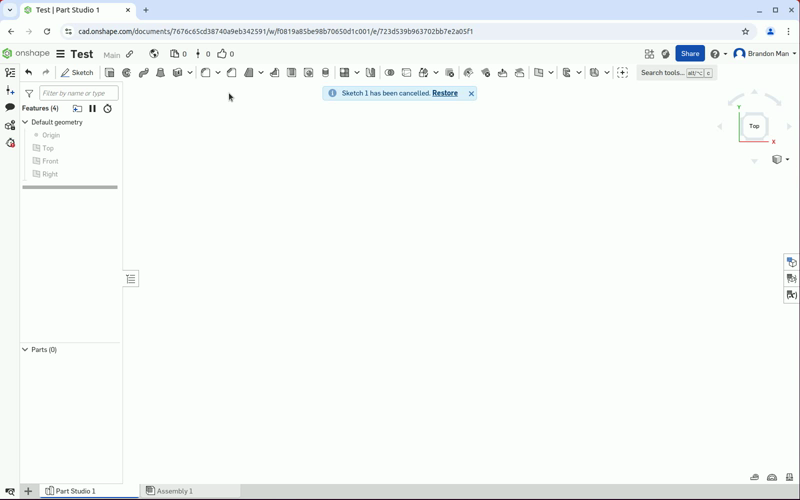
mouse_move(73, 352)
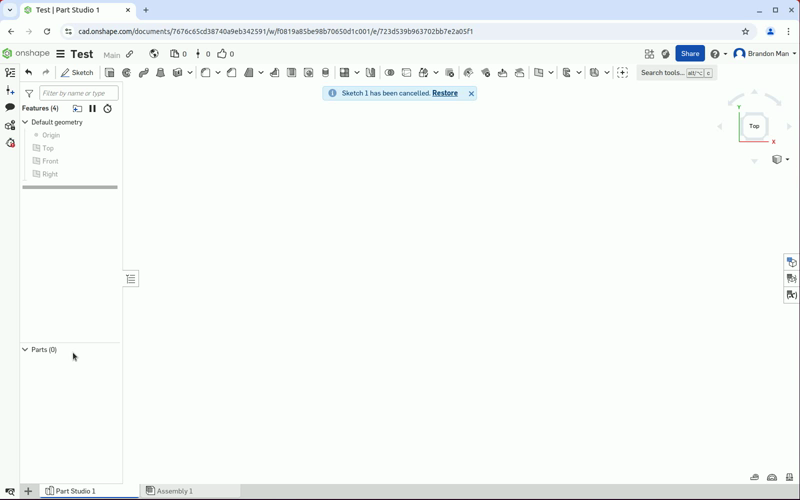
key(y)
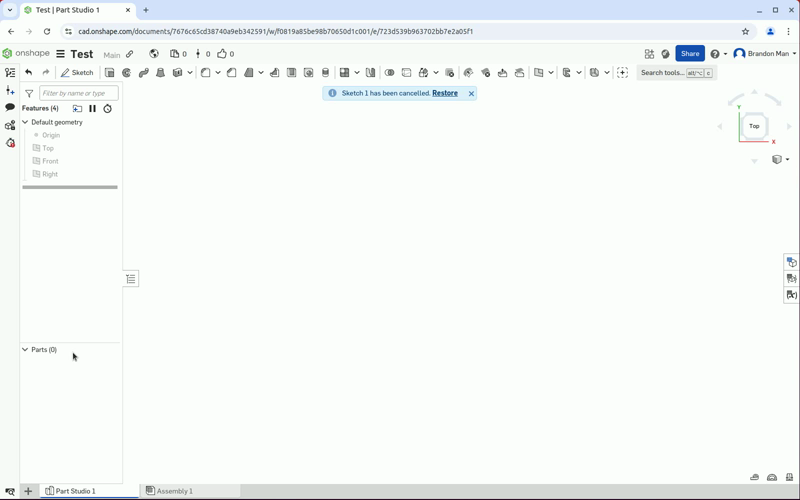
key(shift+p)
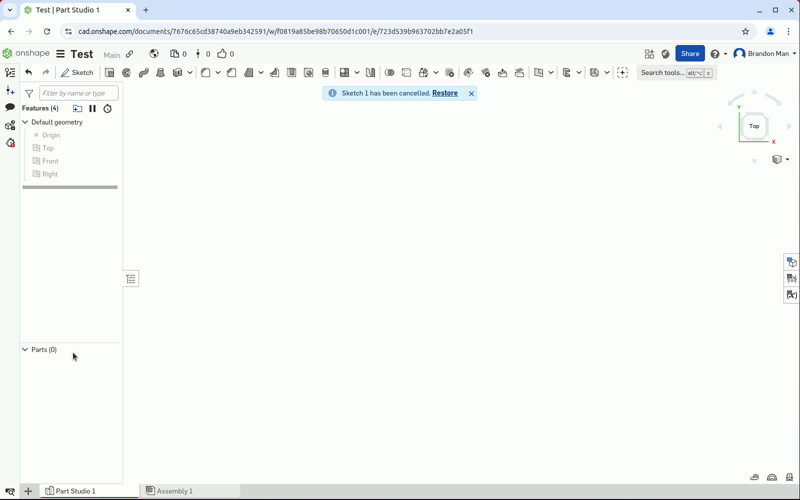
key(space)
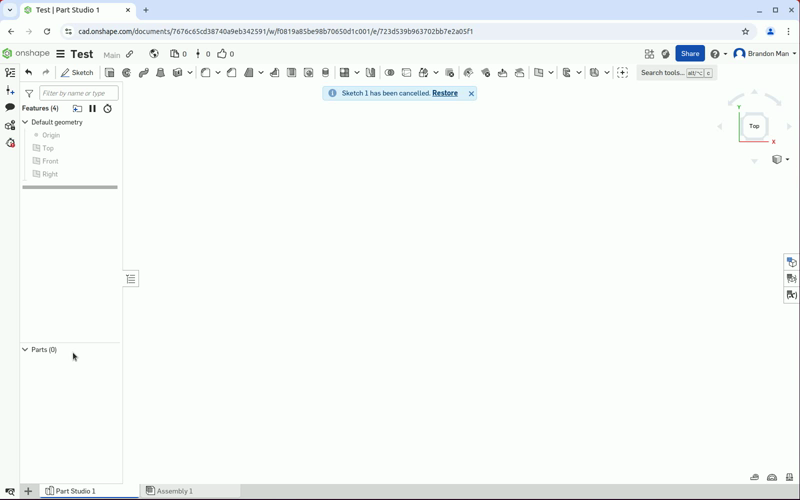
key_down(shift)
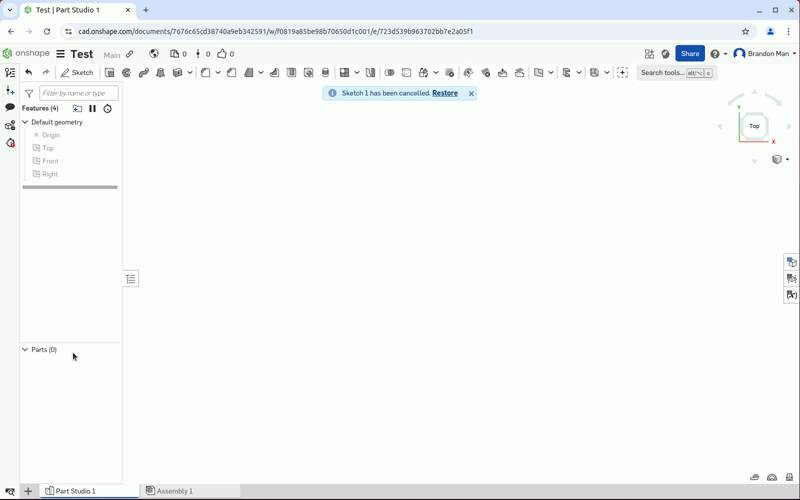
key(up)
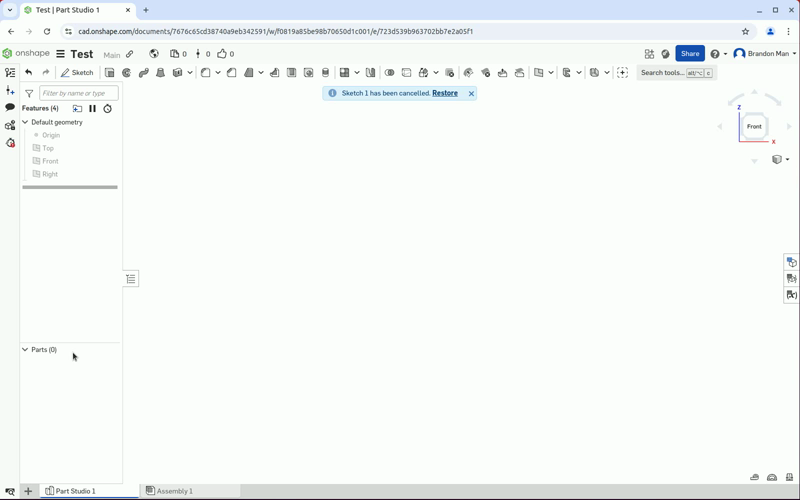
key_up(shift)
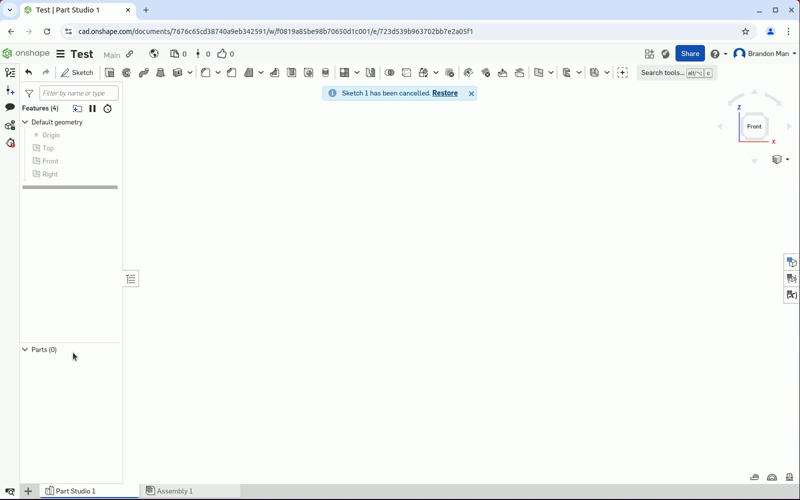
mouse_move(73, 352)
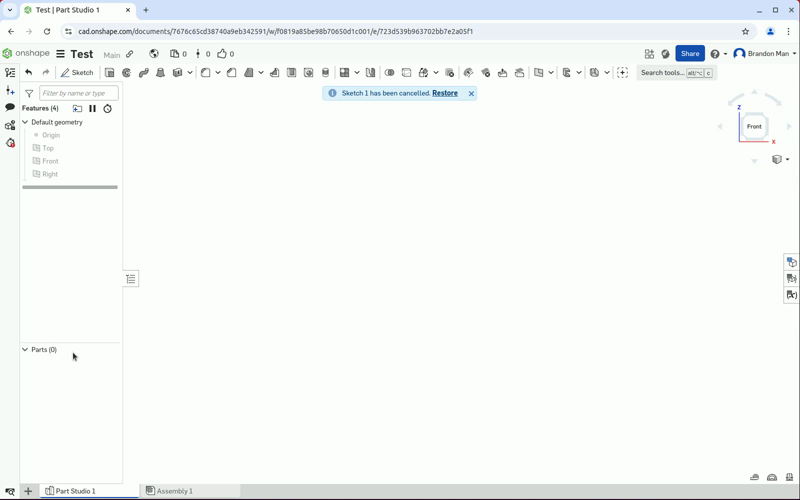
key(shift+y)
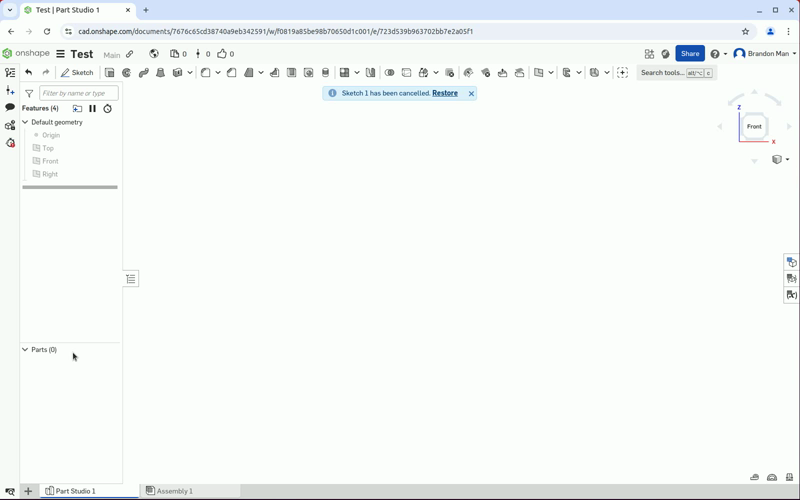
key(shift+s)
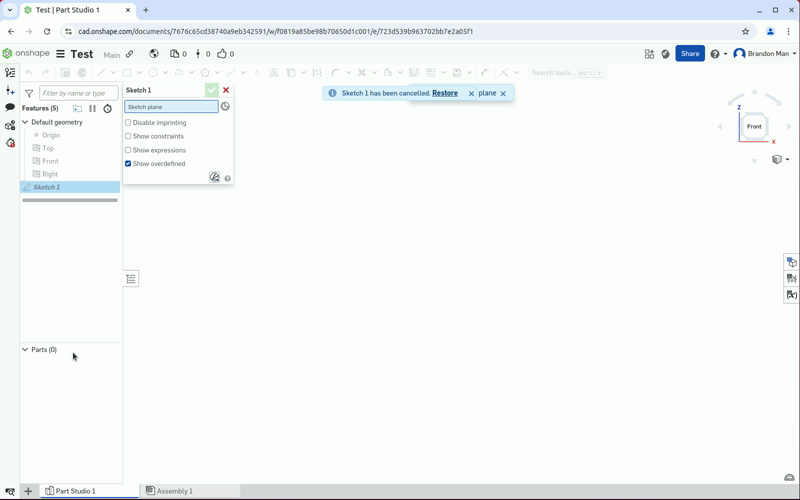
mouse_move(73, 163)
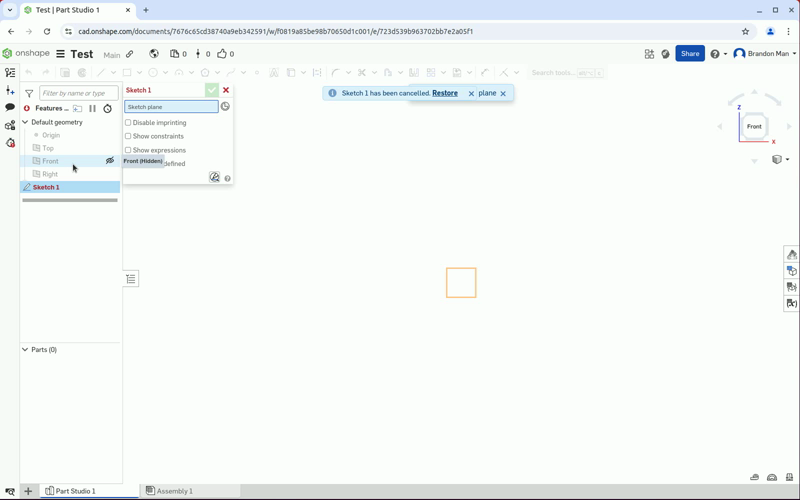
click(73, 163)
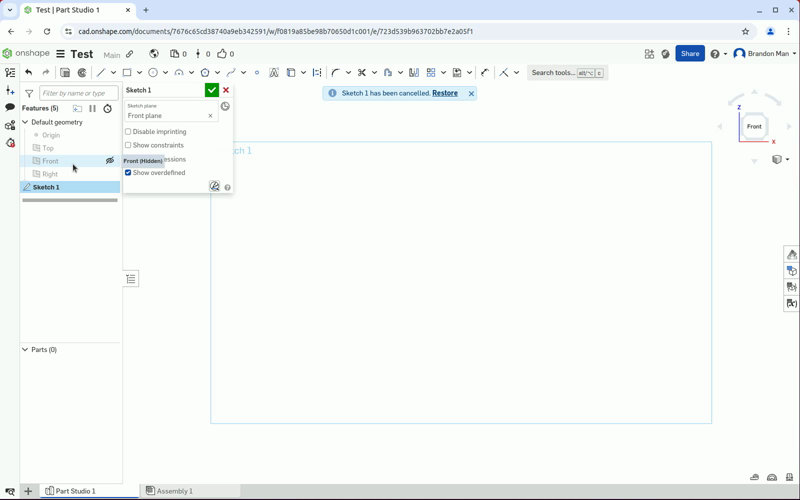
mouse_move(73, 352)
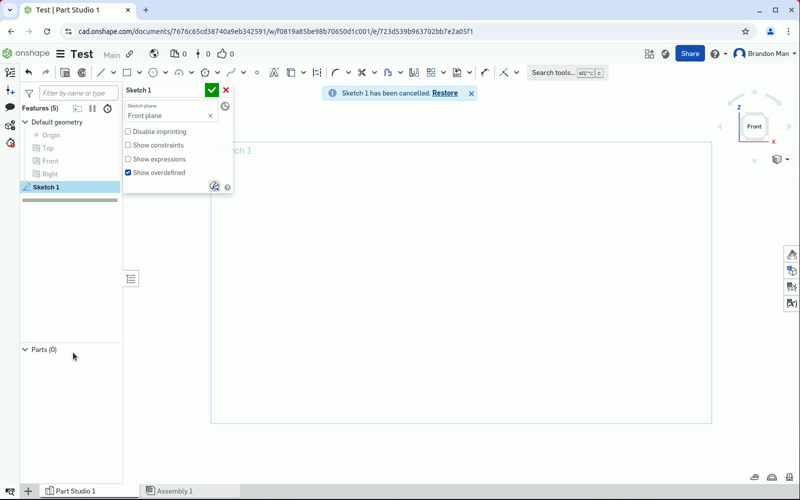
key(y)
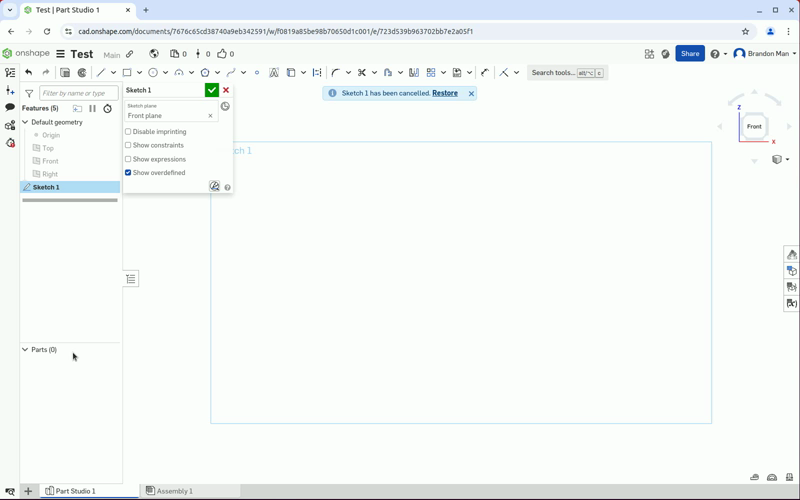
key(c)
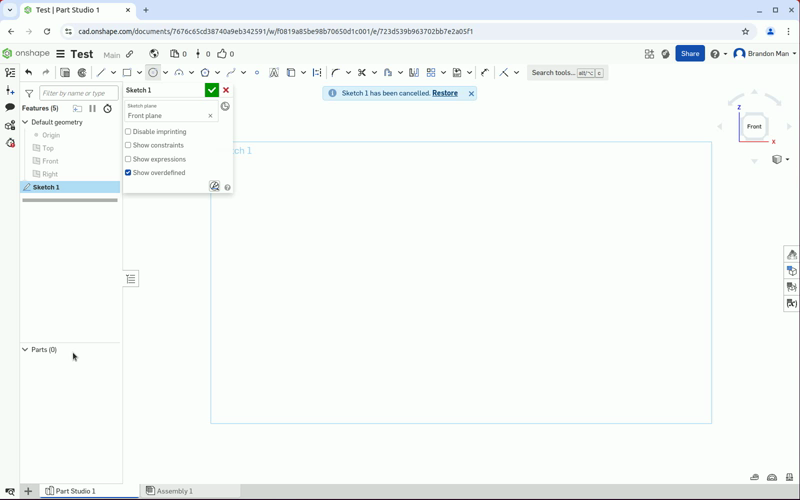
key_down(shift)
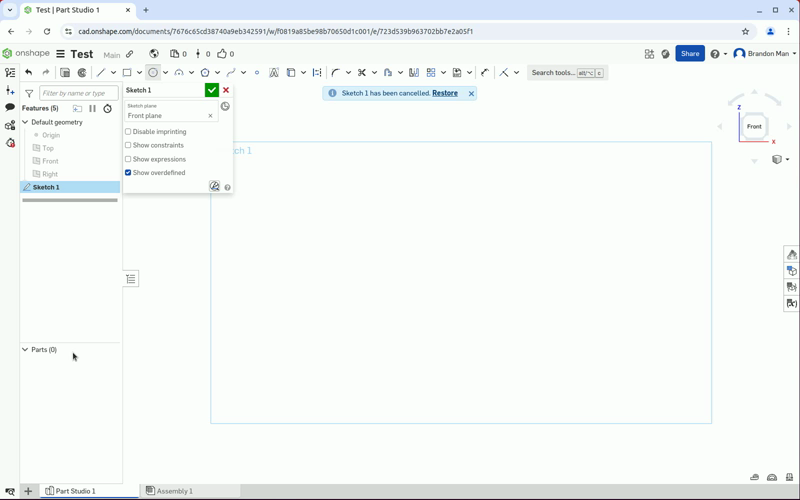
mouse_move(461, 282)
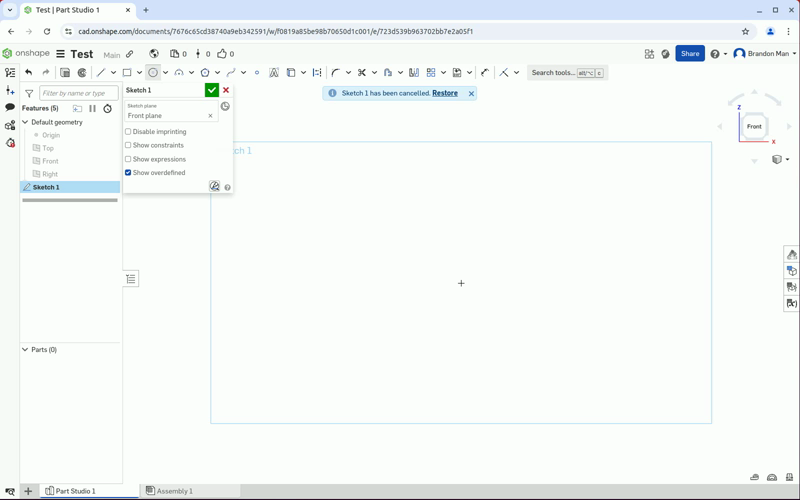
click(461, 282)
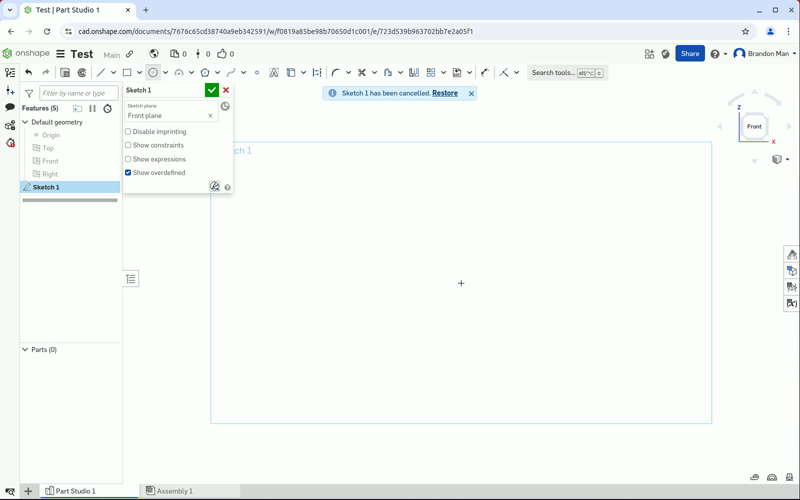
key_up(shift)
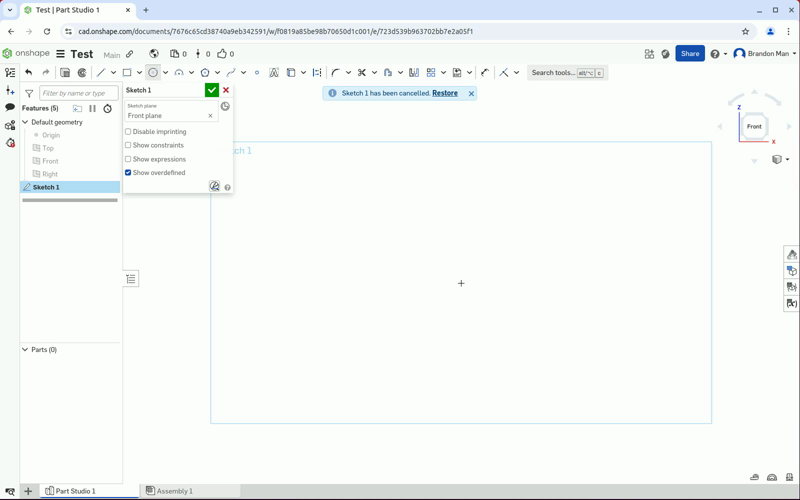
mouse_move(574, 282)
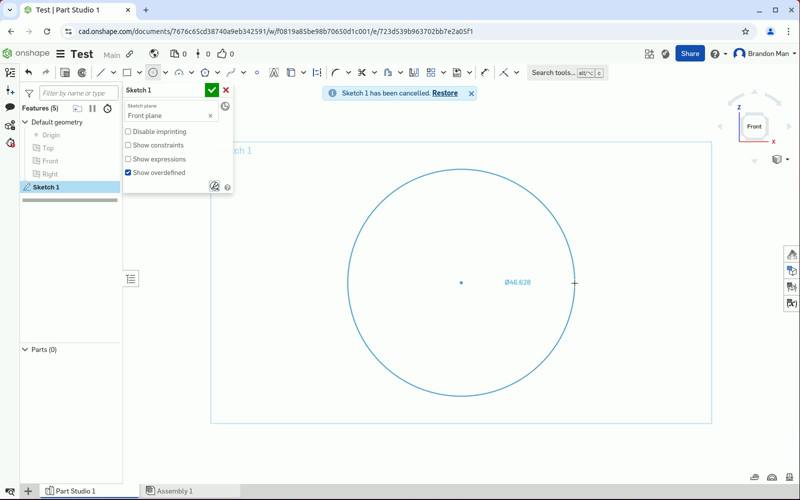
click(574, 282)
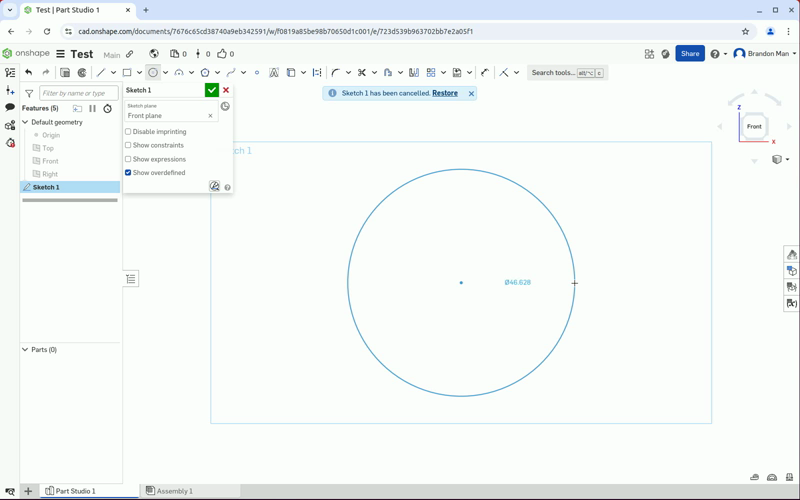
key(esc)
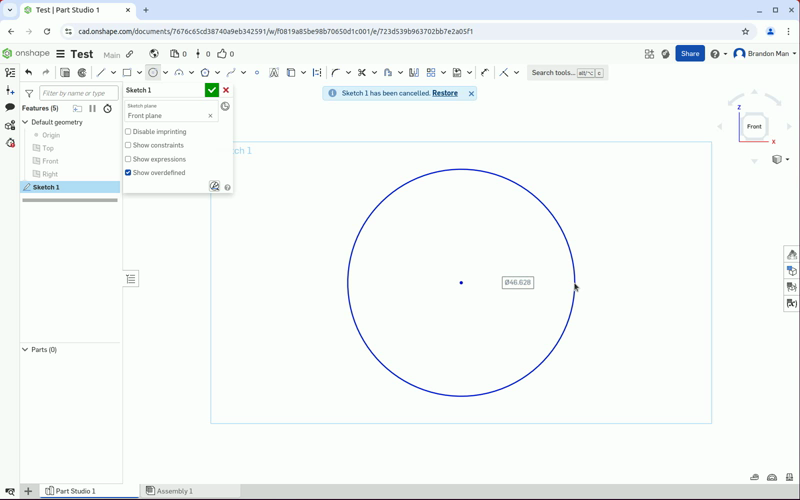
mouse_move(413, 297)
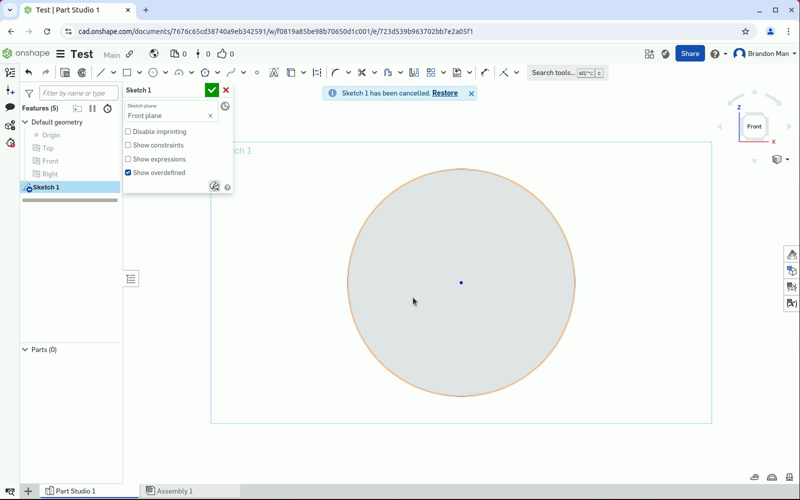
click(413, 297)
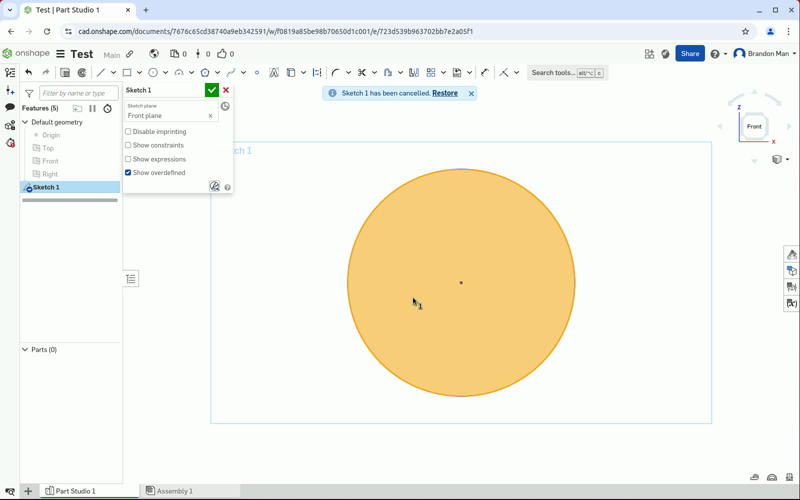
mouse_move(73, 352)
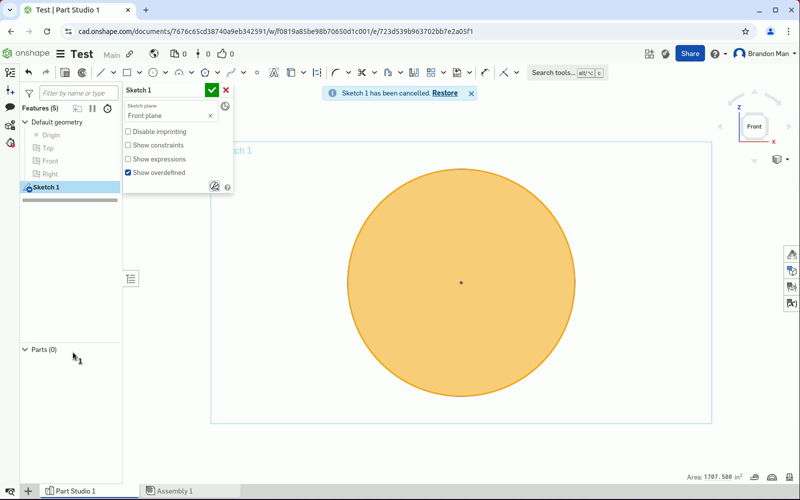
key(shift+y)
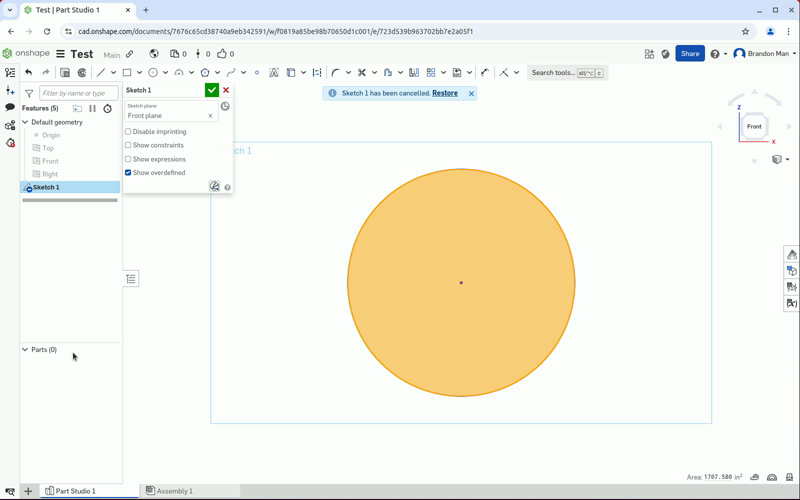
key(shift+e)
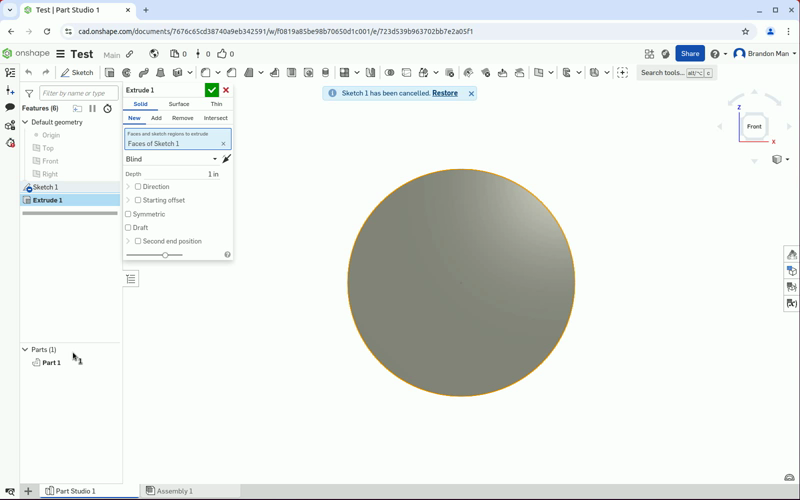
mouse_move(143, 106)
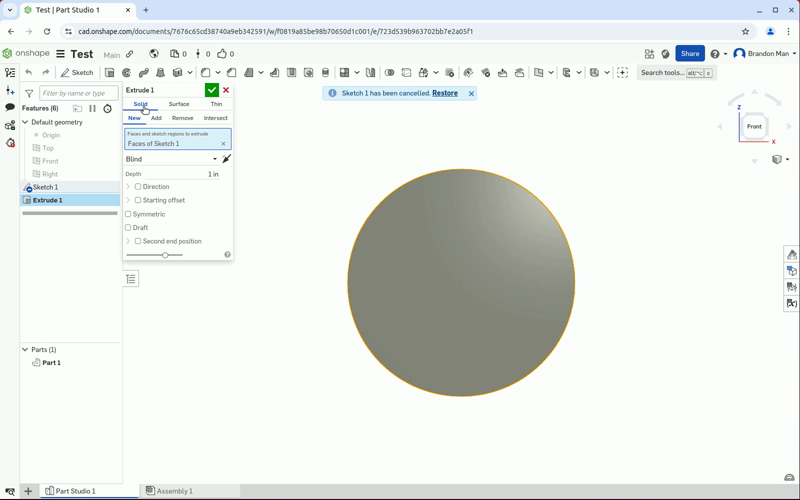
click(143, 106)
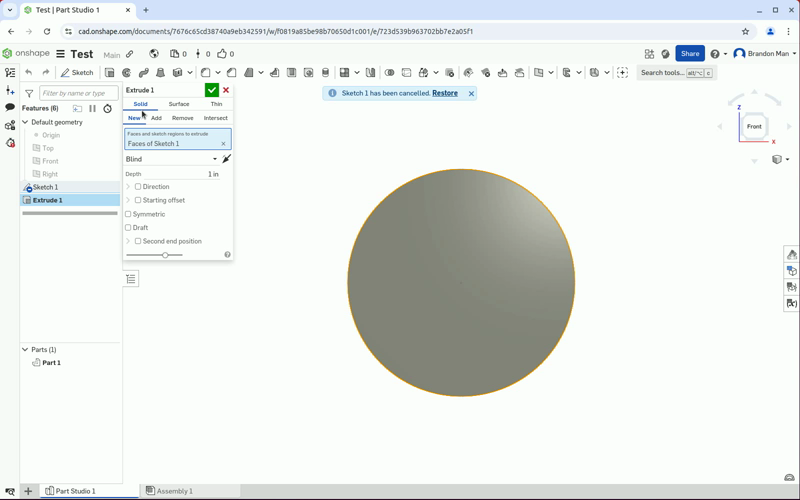
mouse_move(137, 120)
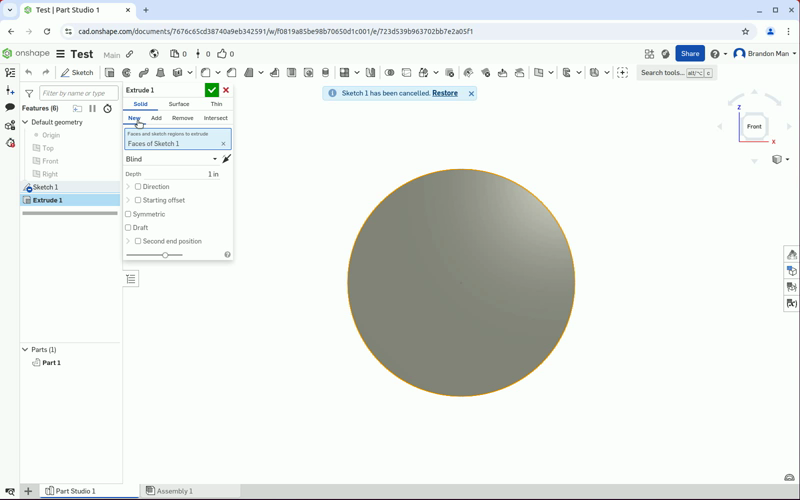
click(137, 120)
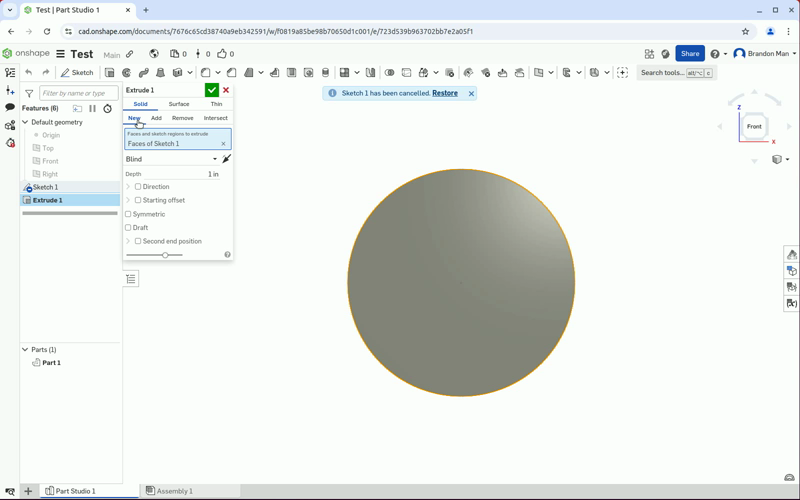
key(tab, 4)
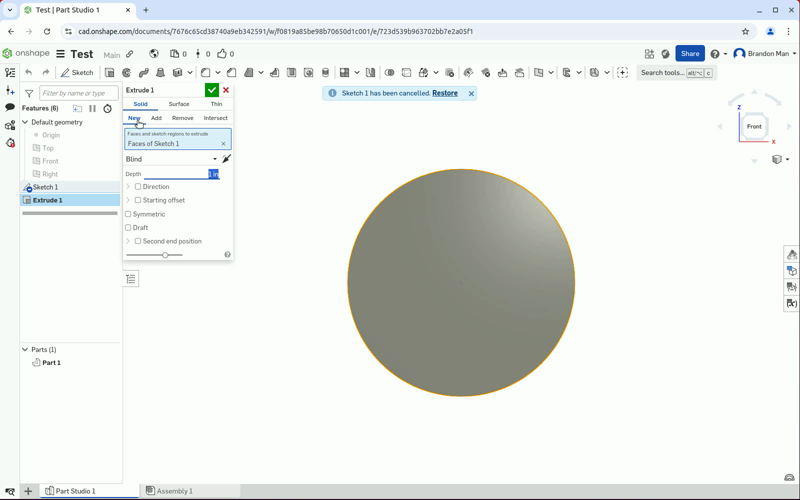
text(11.554)
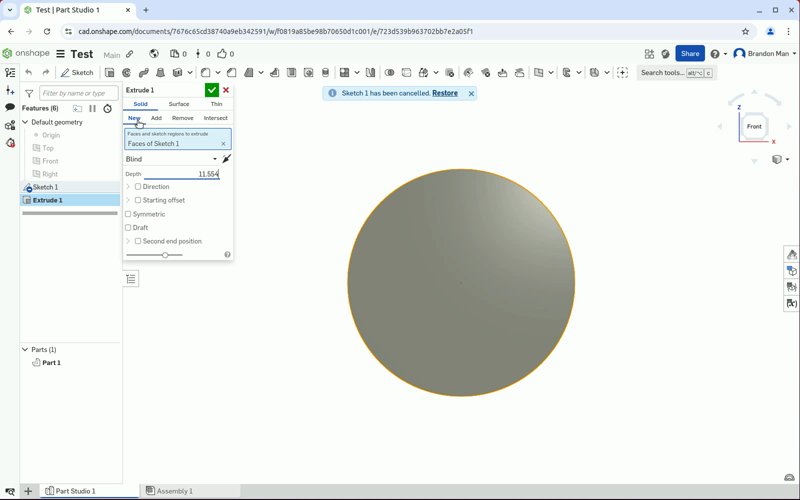
key(enter)
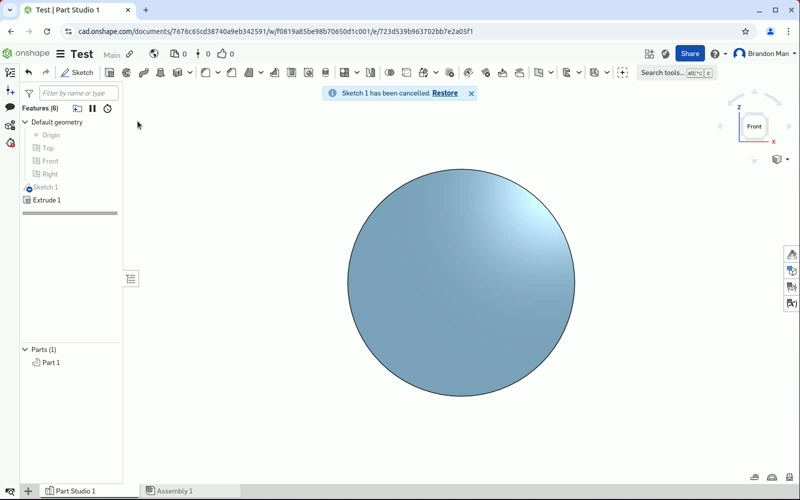
key(shift+h)
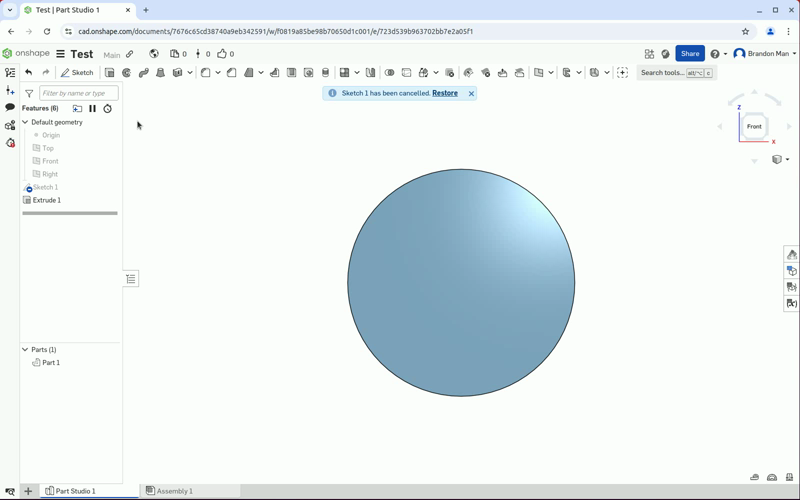
key(shift+h)
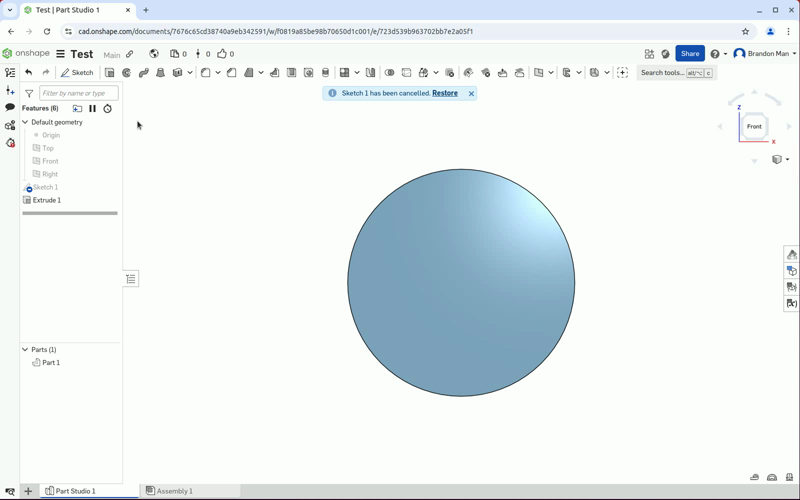
mouse_move(73, 189)
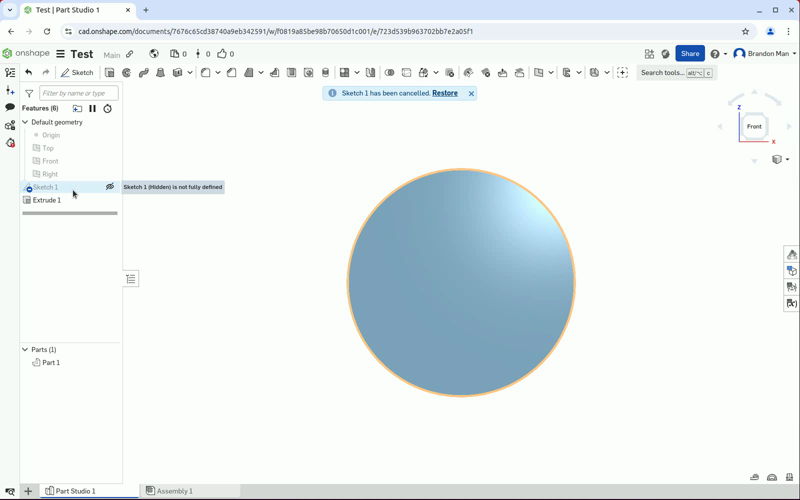
click(73, 189)
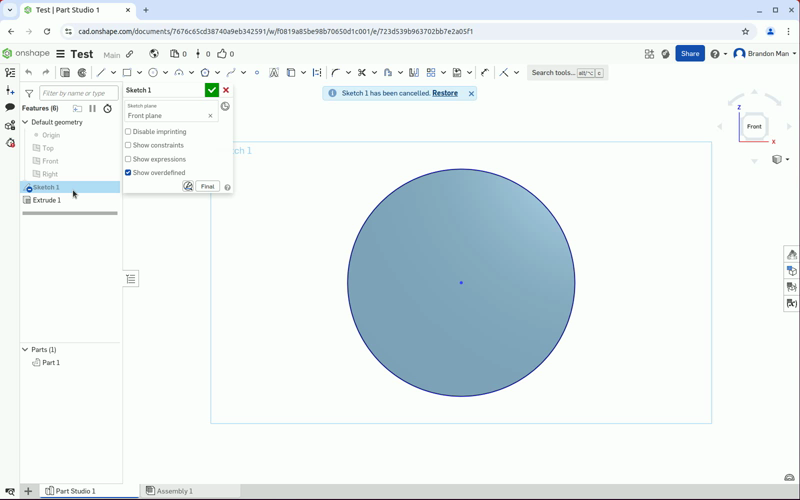
mouse_move(229, 92)
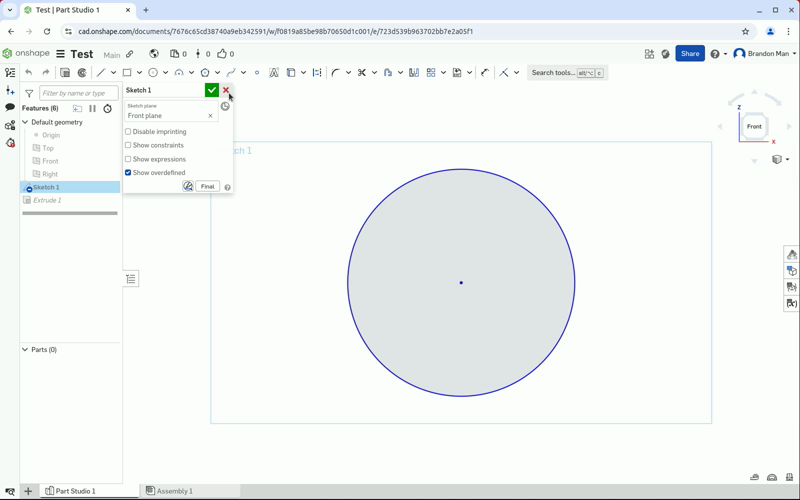
click(229, 92)
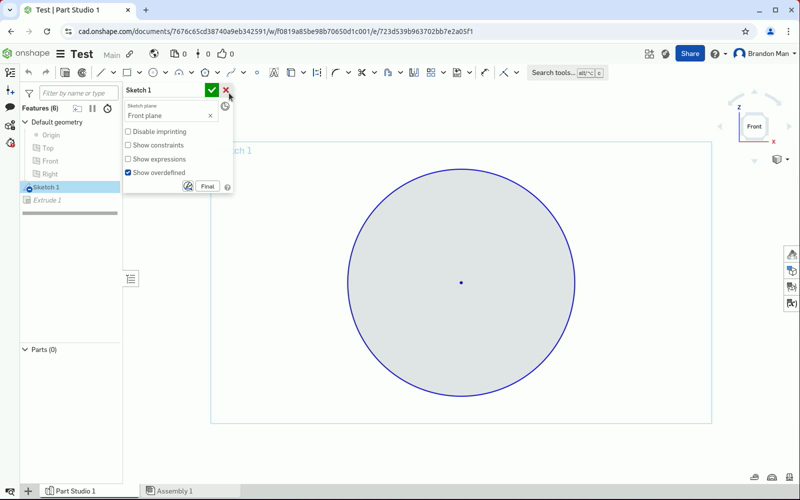
key(shift+s)
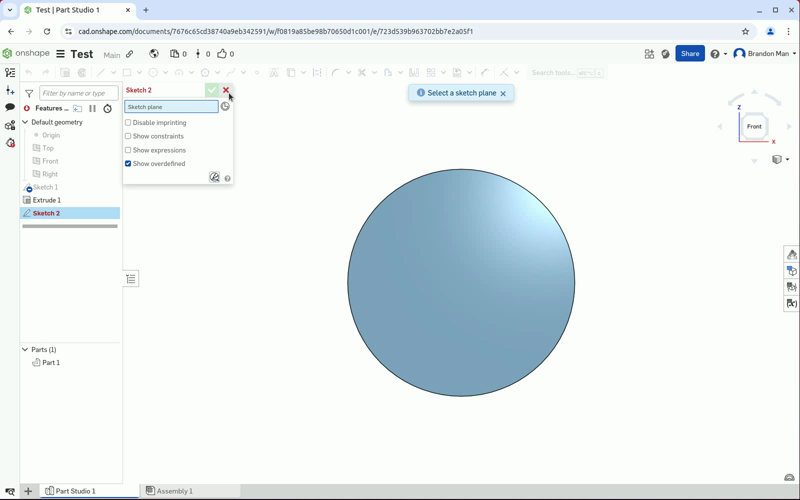
mouse_move(73, 163)
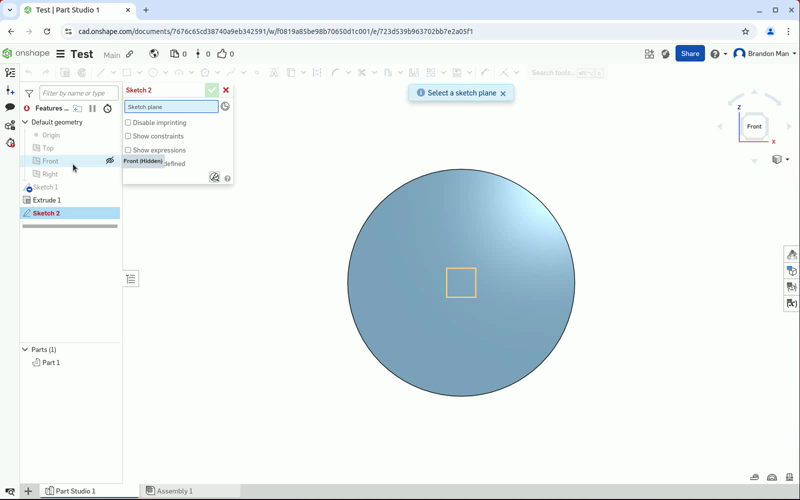
click(73, 163)
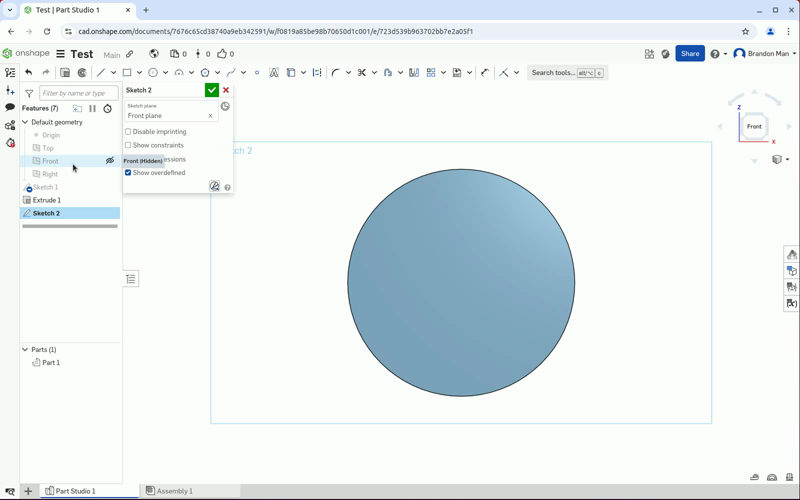
mouse_move(73, 352)
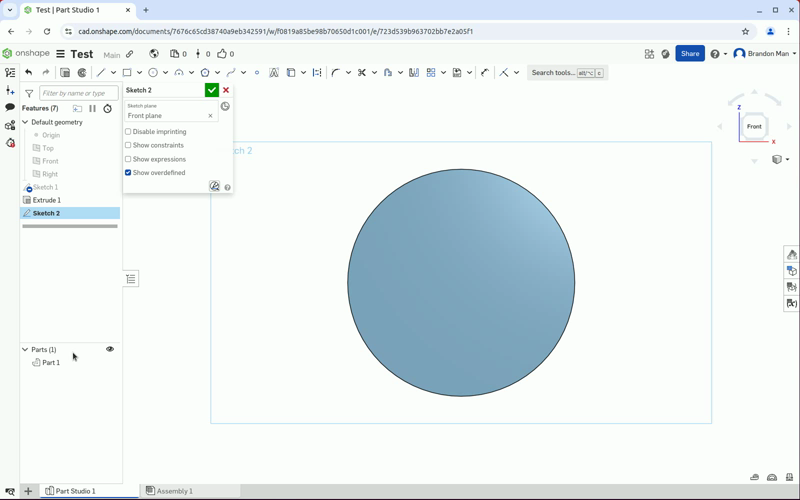
key(y)
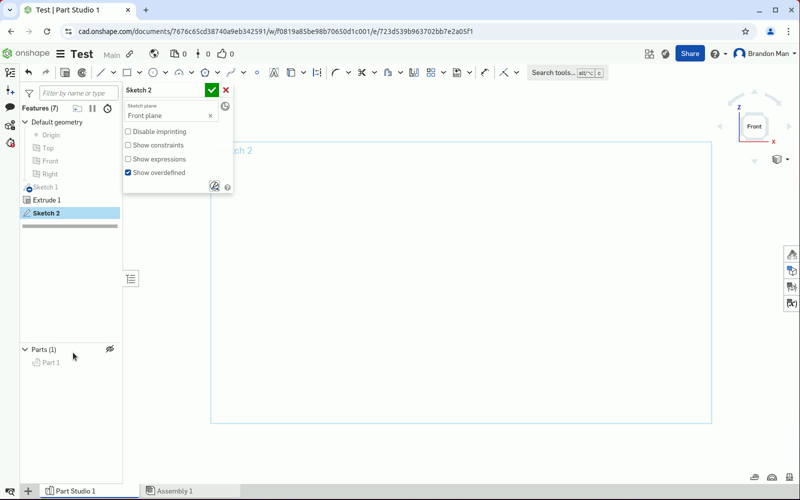
key(c)
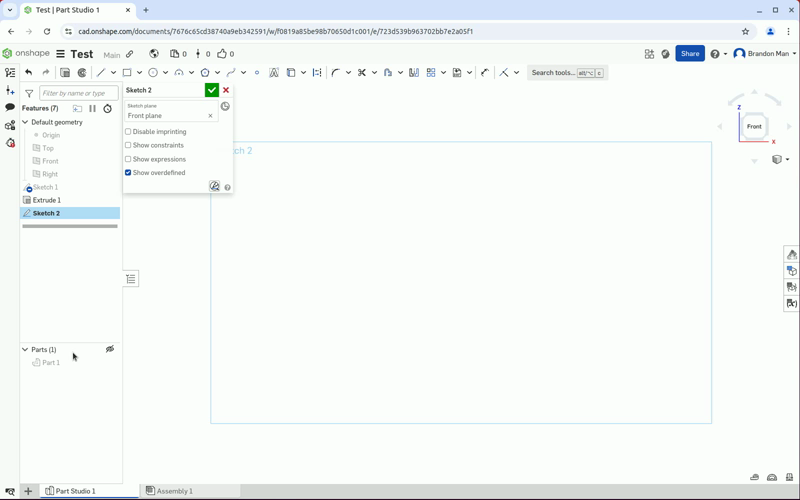
key_down(shift)
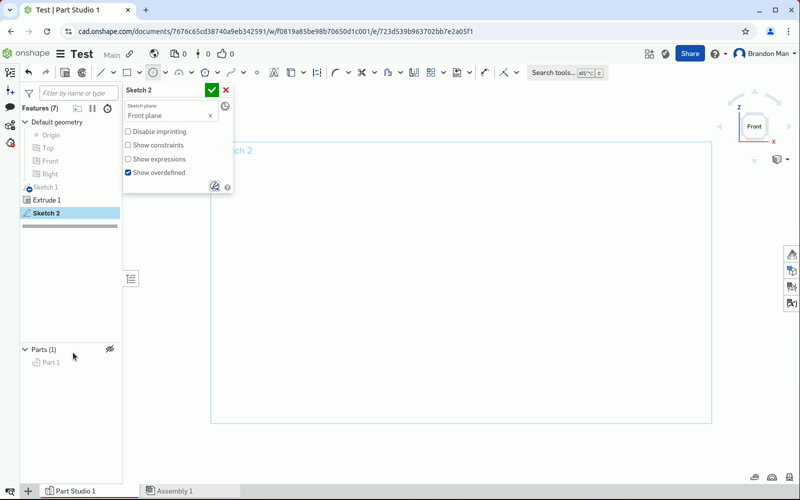
mouse_move(461, 282)
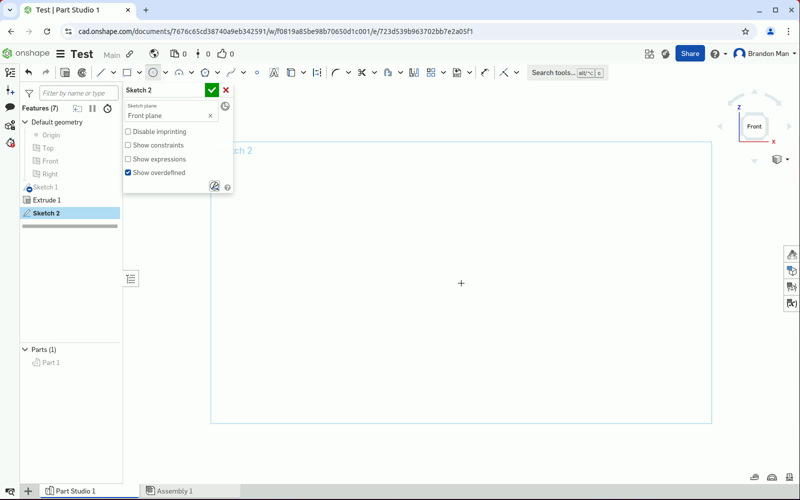
click(461, 282)
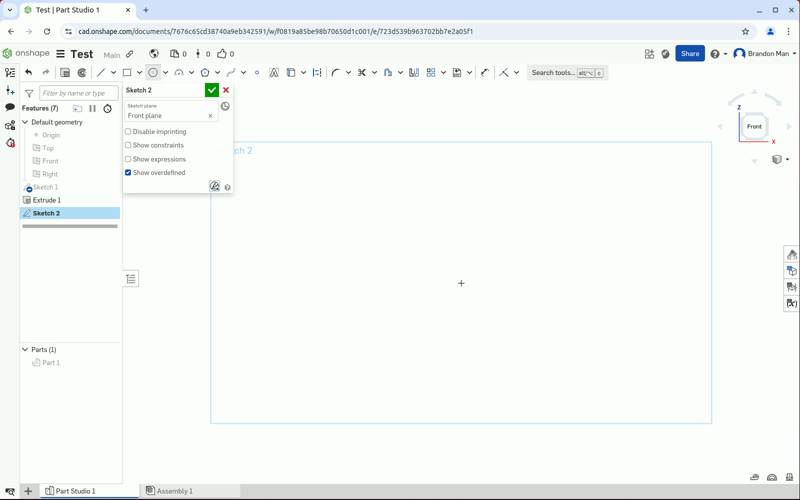
key_up(shift)
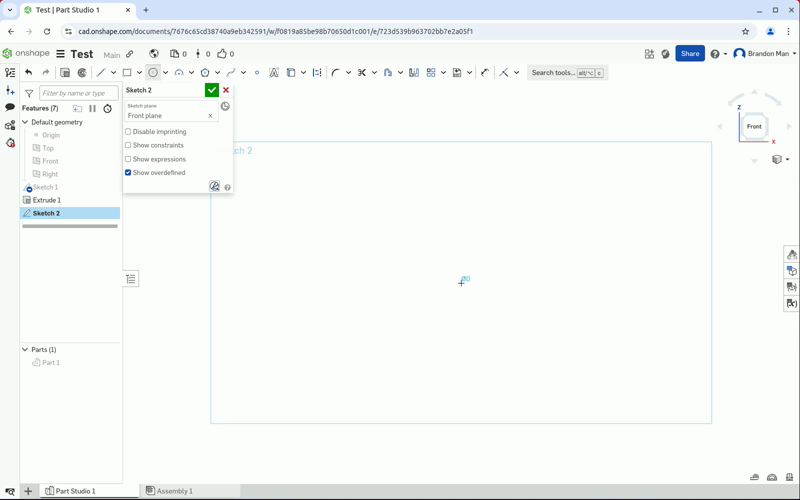
mouse_move(468, 282)
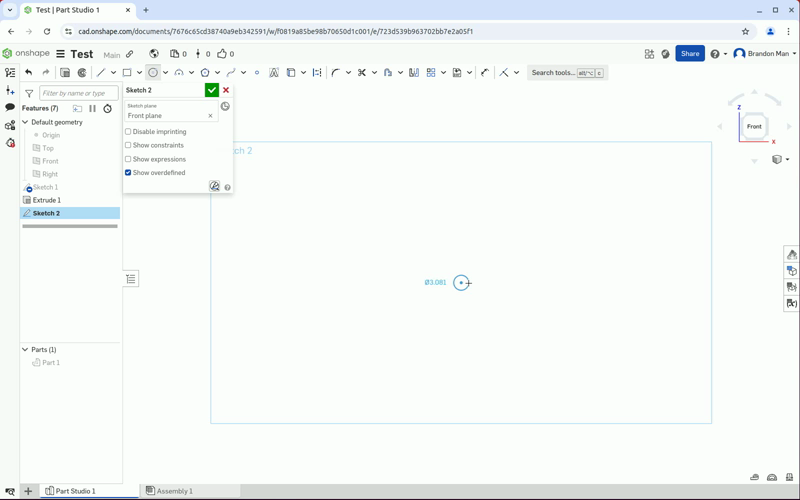
click(468, 282)
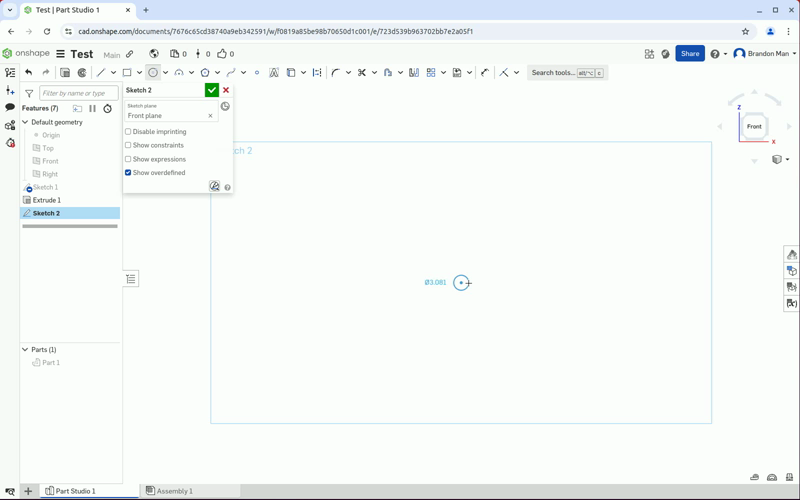
key(esc)
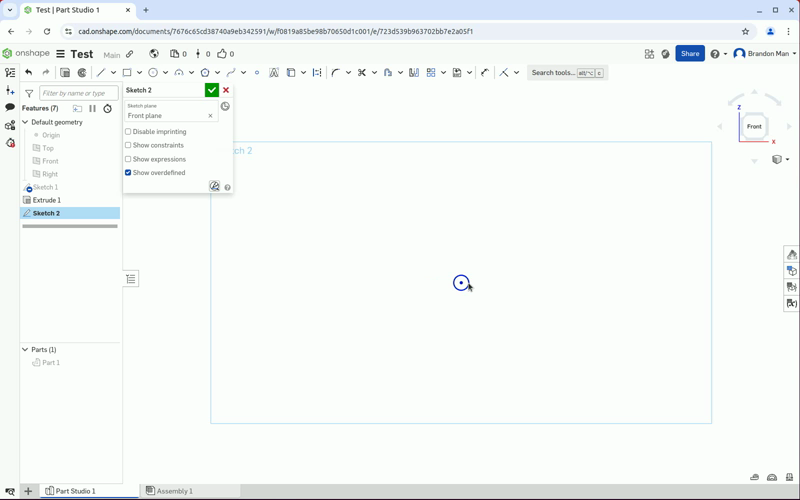
mouse_move(457, 284)
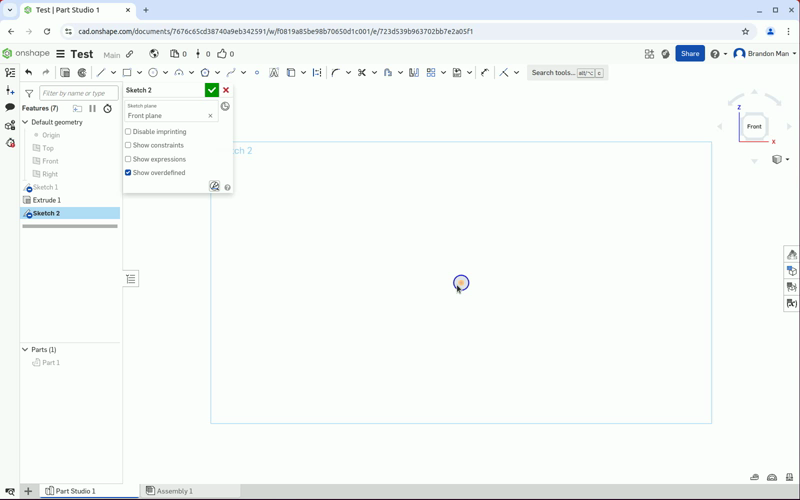
scroll(6)
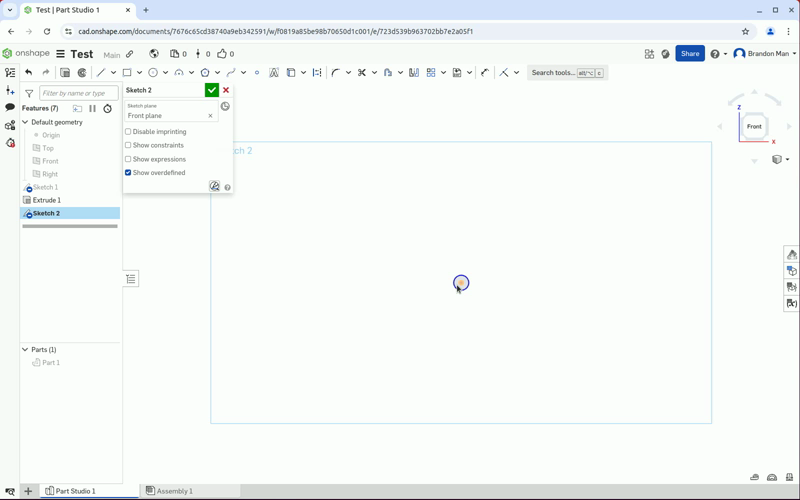
scroll(6)
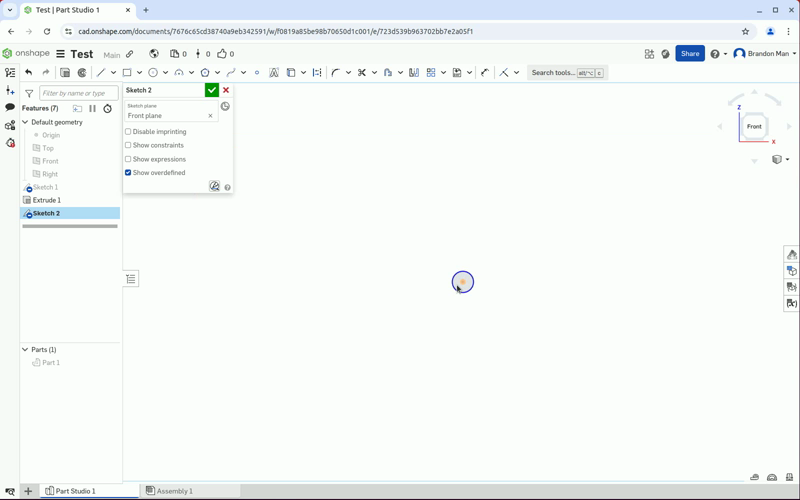
scroll(6)
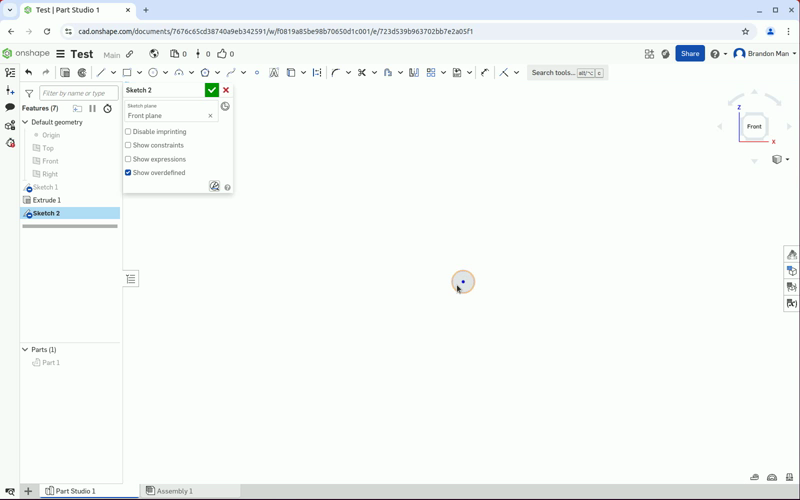
scroll(6)
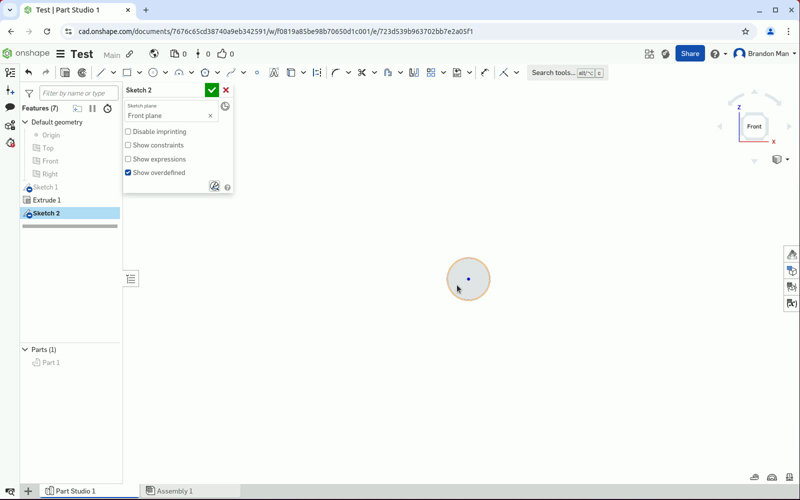
scroll(6)
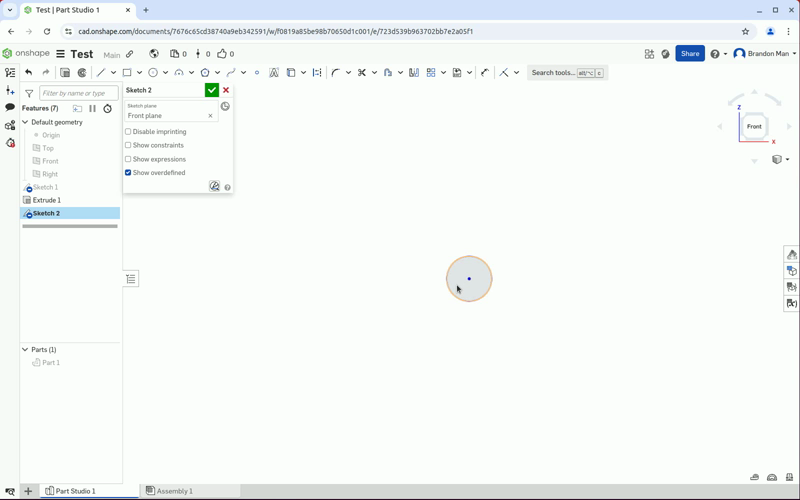
scroll(6)
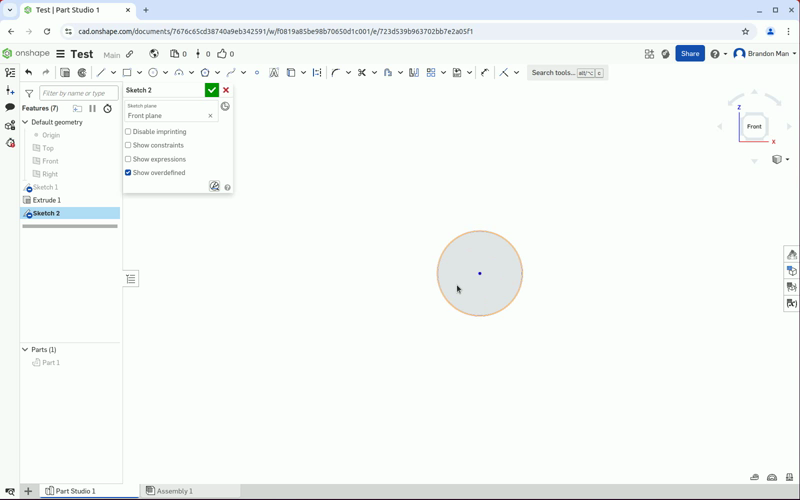
scroll(6)
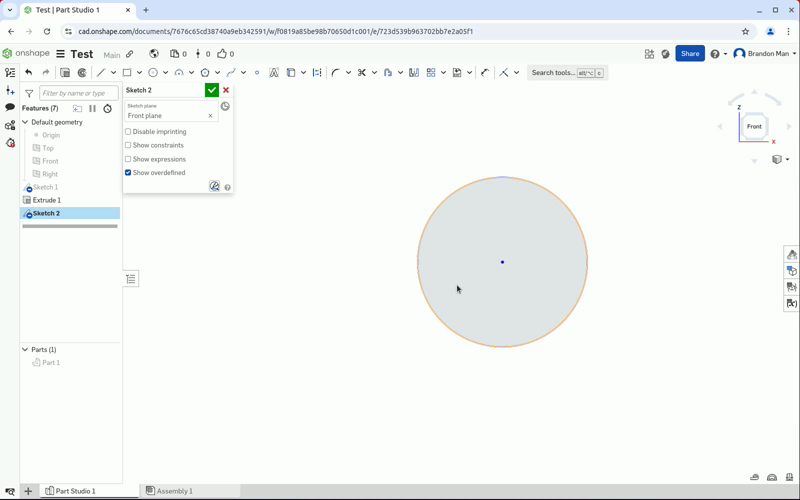
click(457, 284)
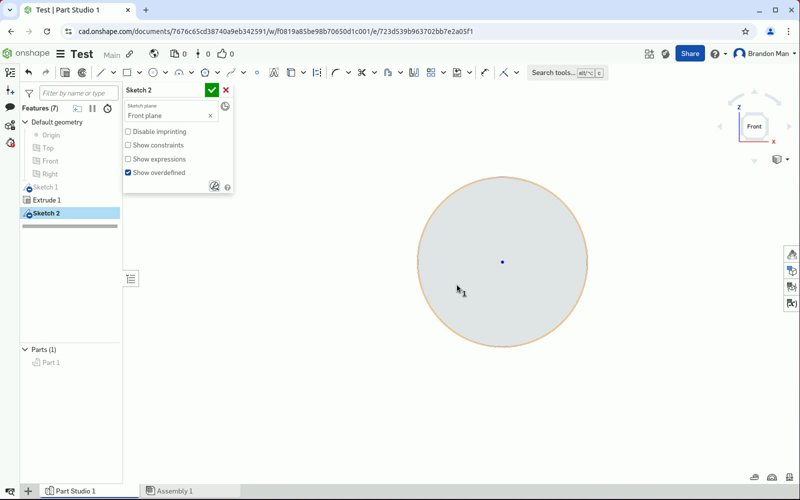
scroll(-6)
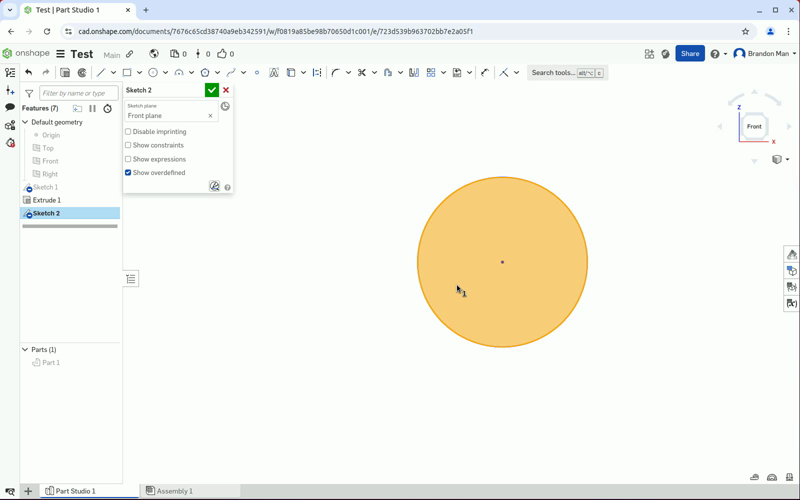
scroll(-6)
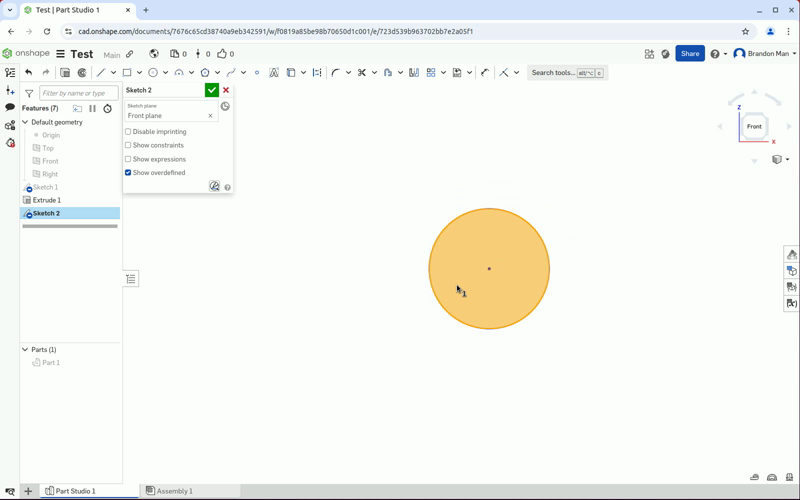
scroll(-6)
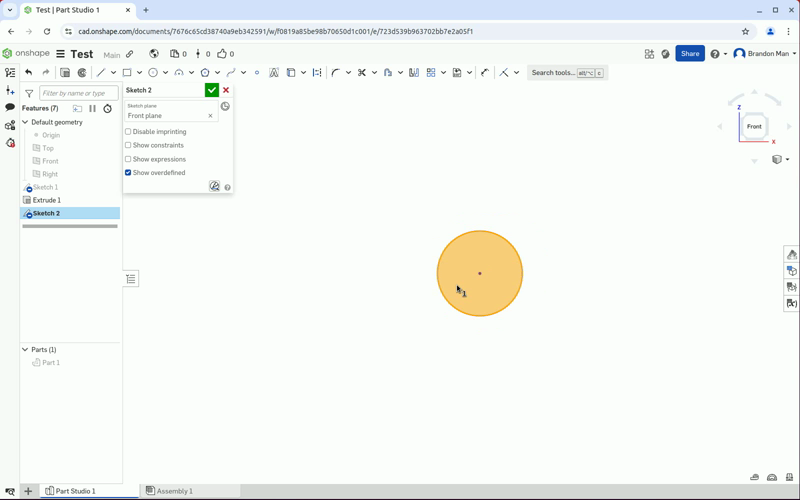
scroll(-6)
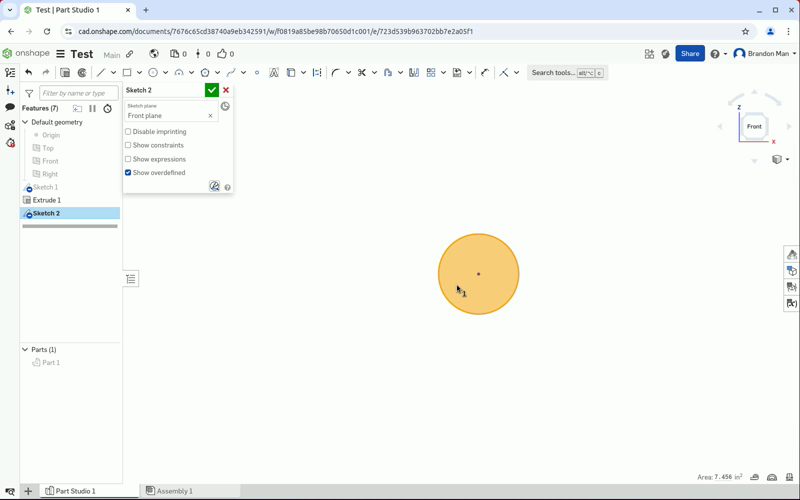
scroll(-6)
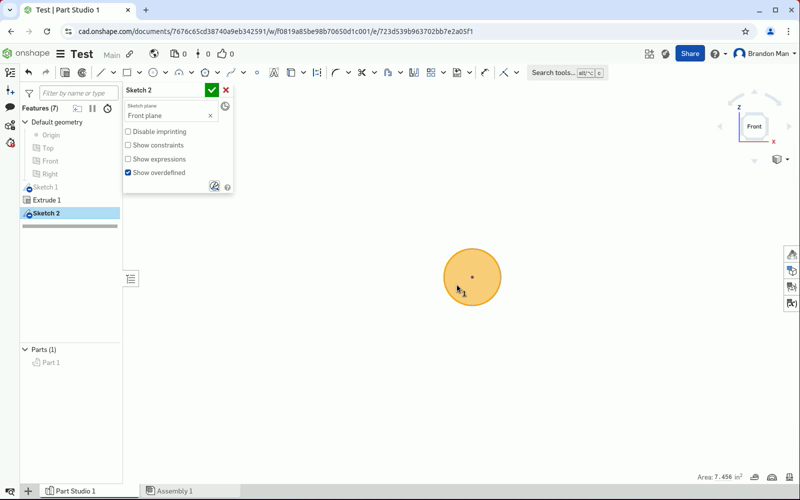
scroll(-6)
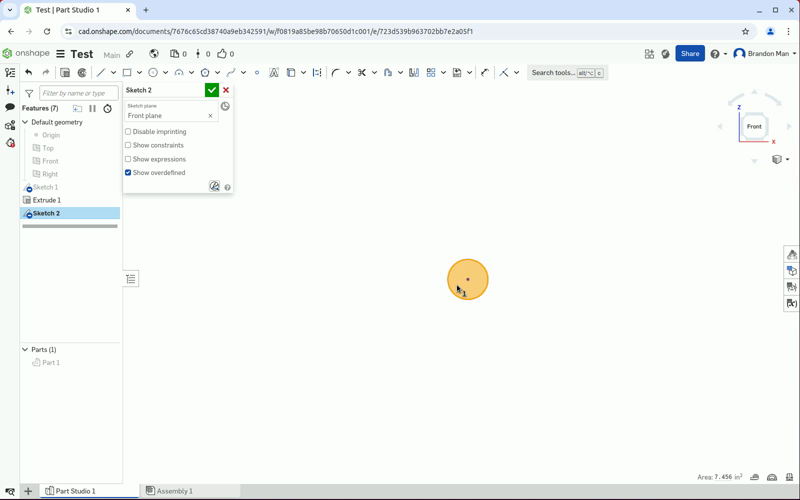
scroll(-6)
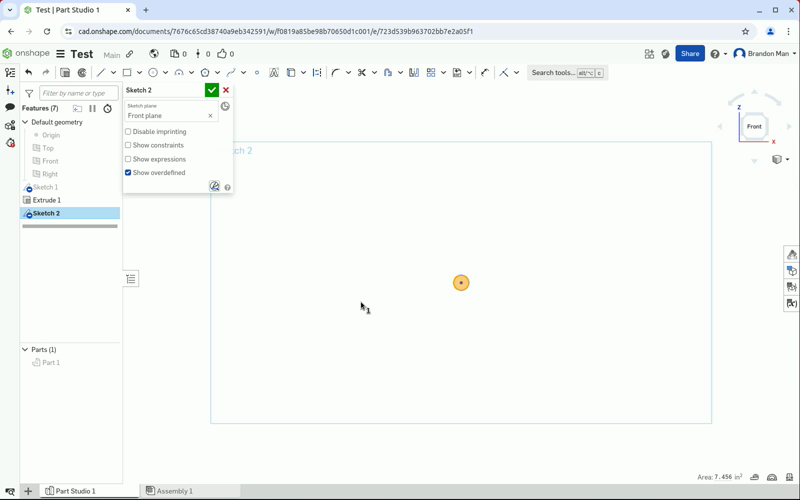
mouse_move(73, 352)
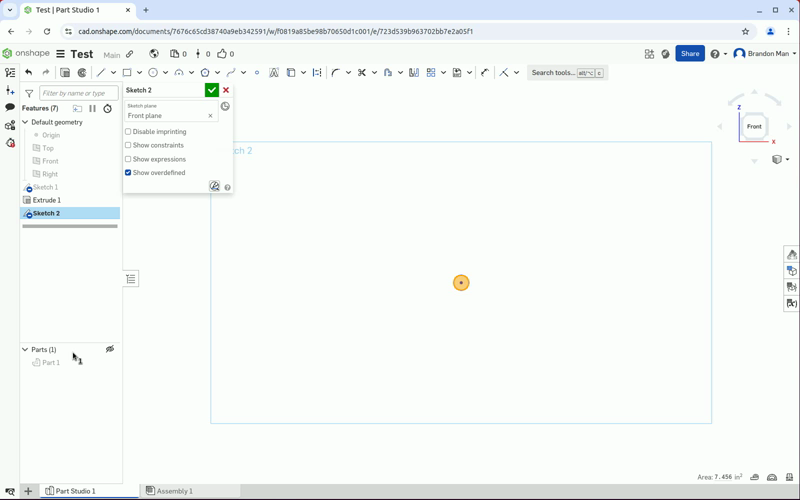
key(shift+y)
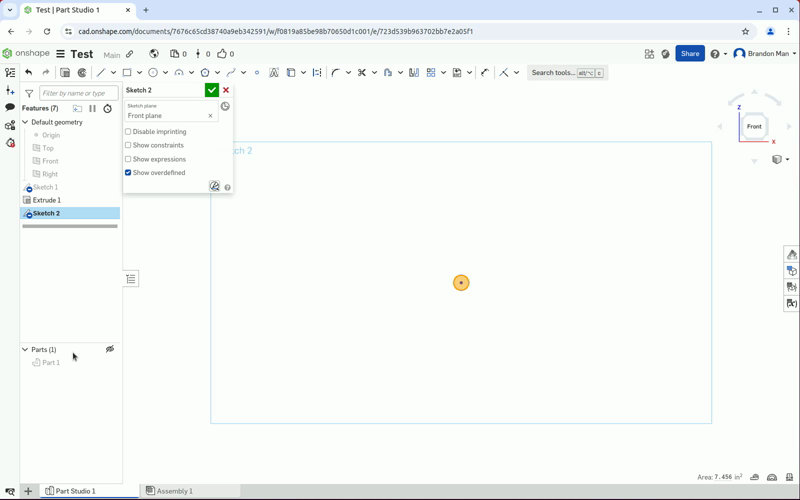
key(shift+e)
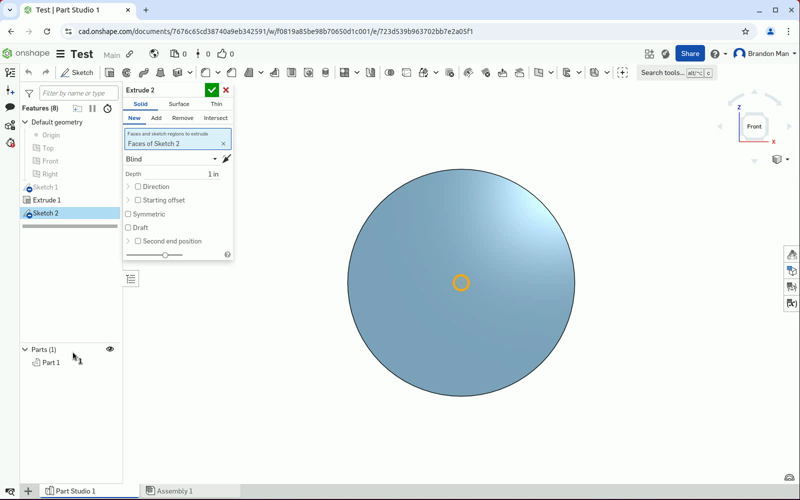
mouse_move(143, 106)
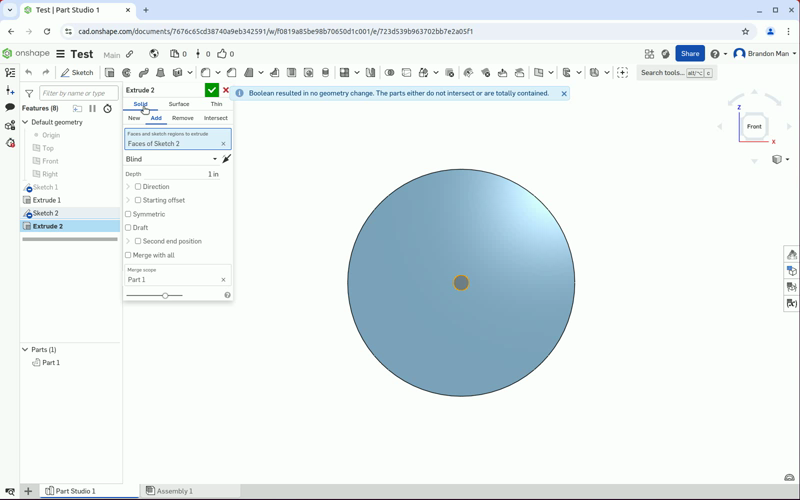
click(143, 106)
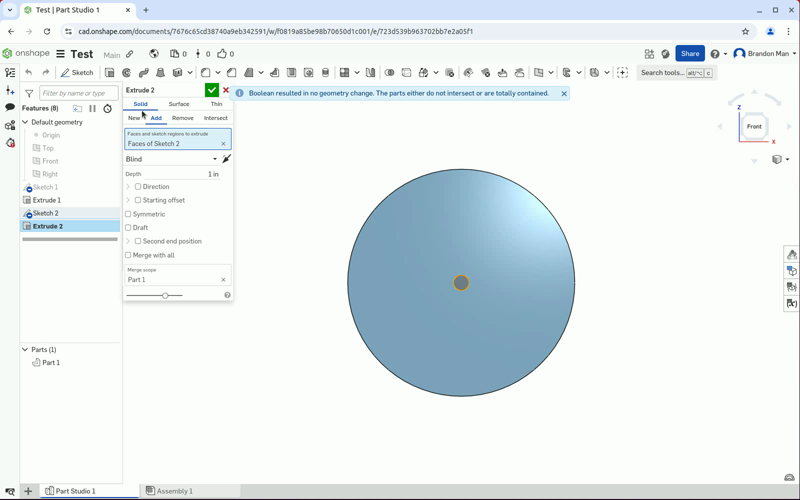
mouse_move(137, 120)
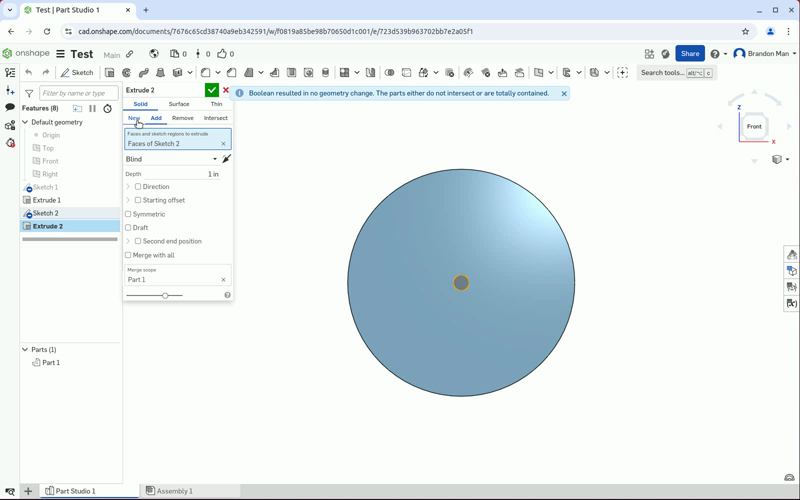
click(137, 120)
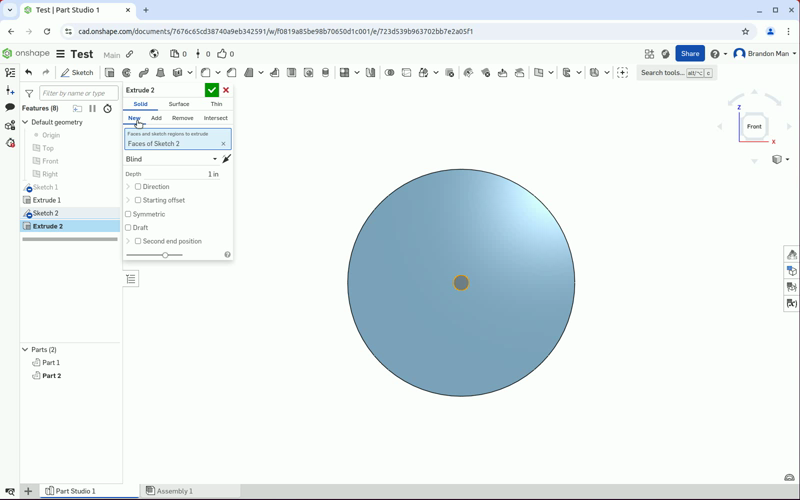
key(tab, 4)
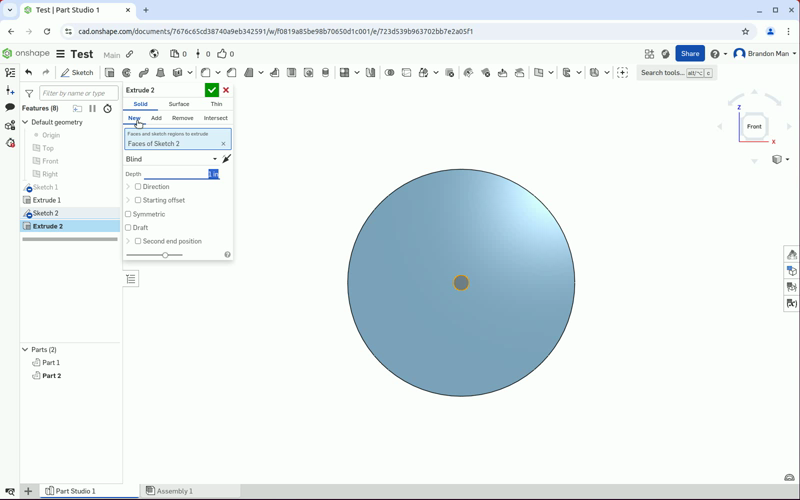
text(23.108)
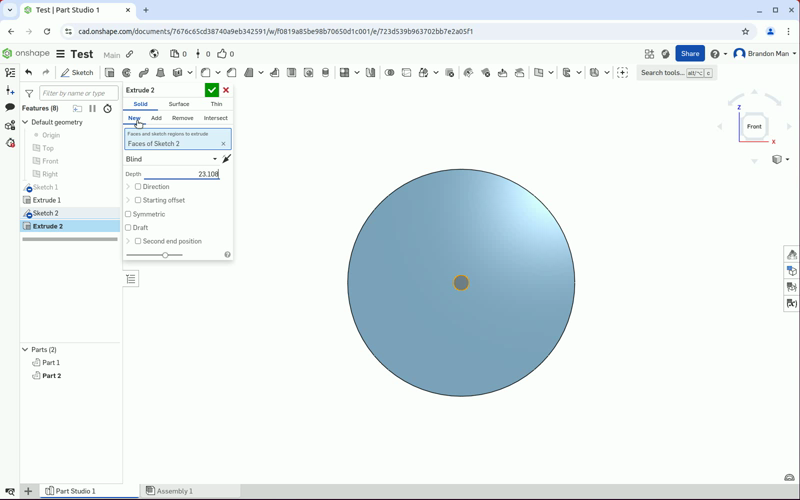
key(enter)
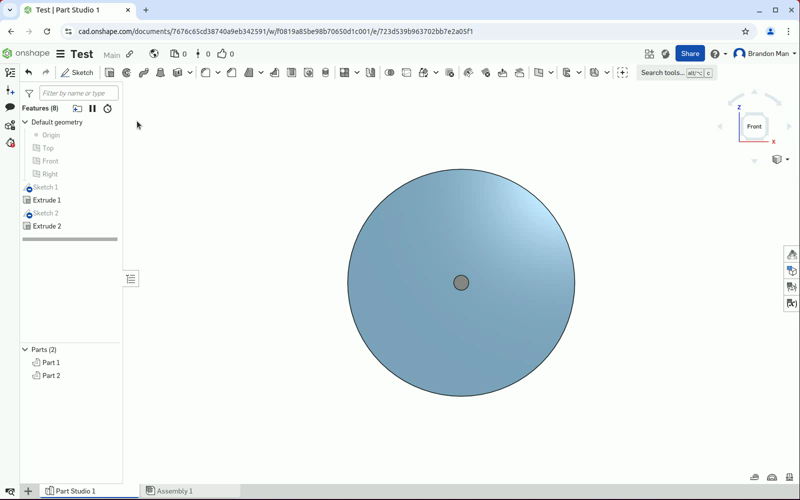
key(shift+h)
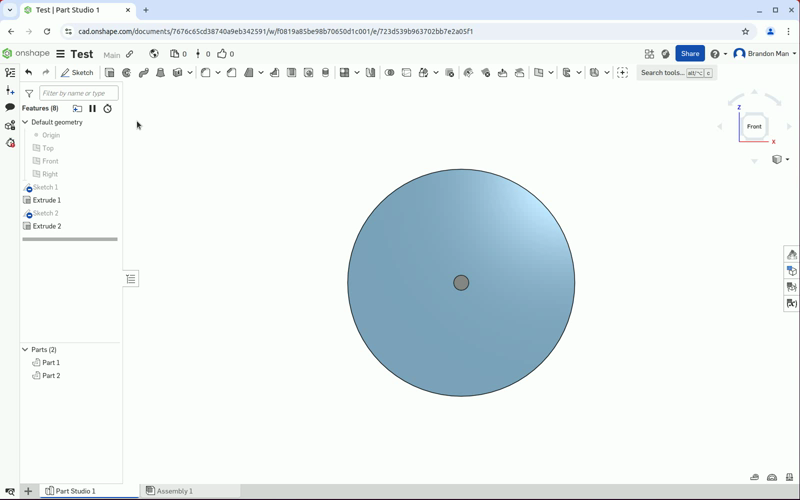
key(shift+h)
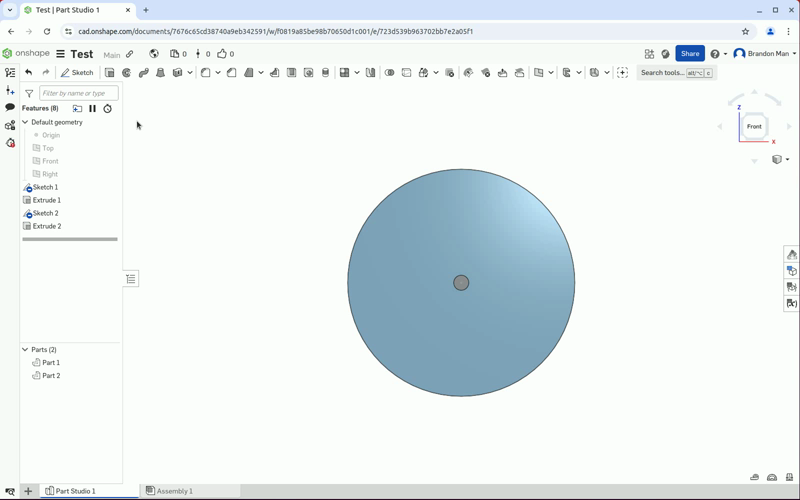
key(shift+7)
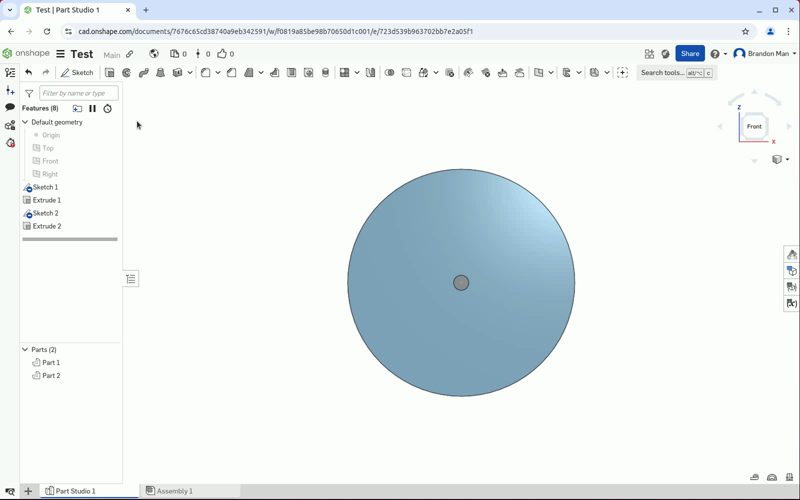
key(left, 2)
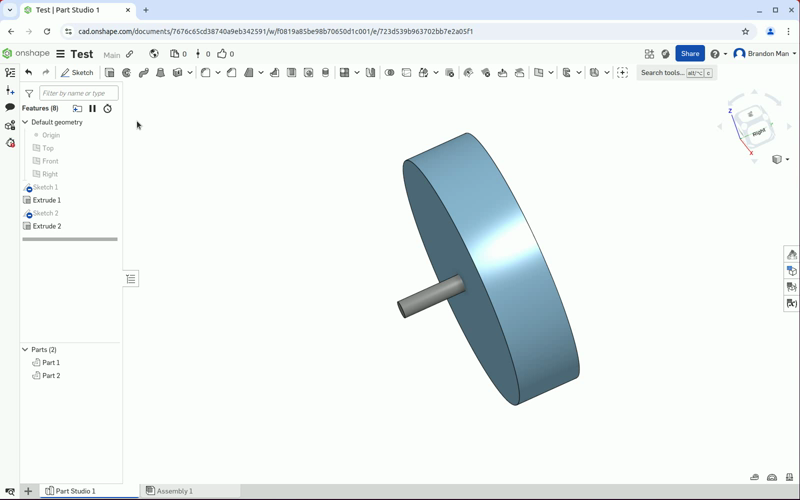
key(down, 2)
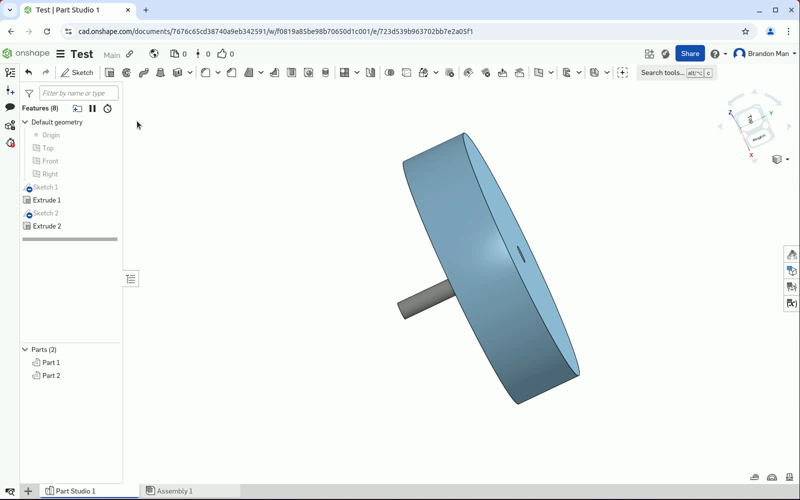
key(up, 2)
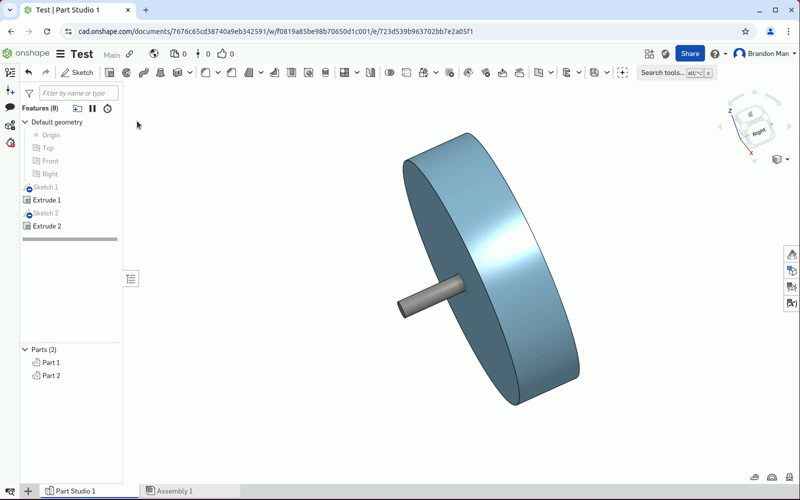
key(right, 2)
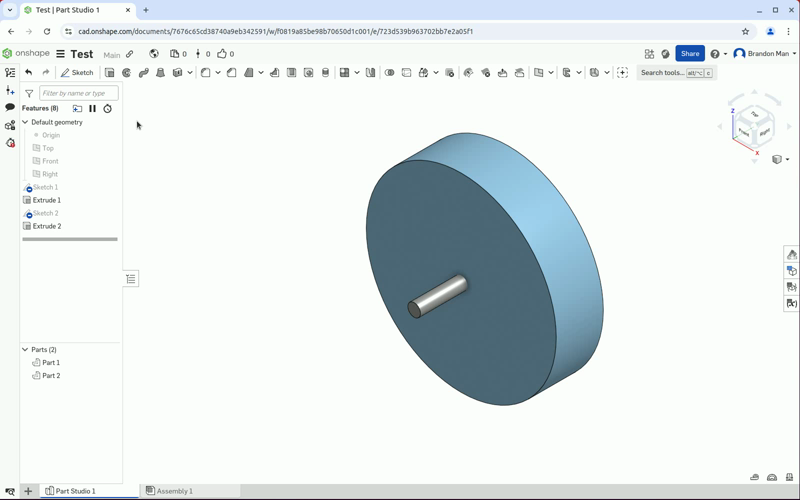
mouse_move(73, 189)
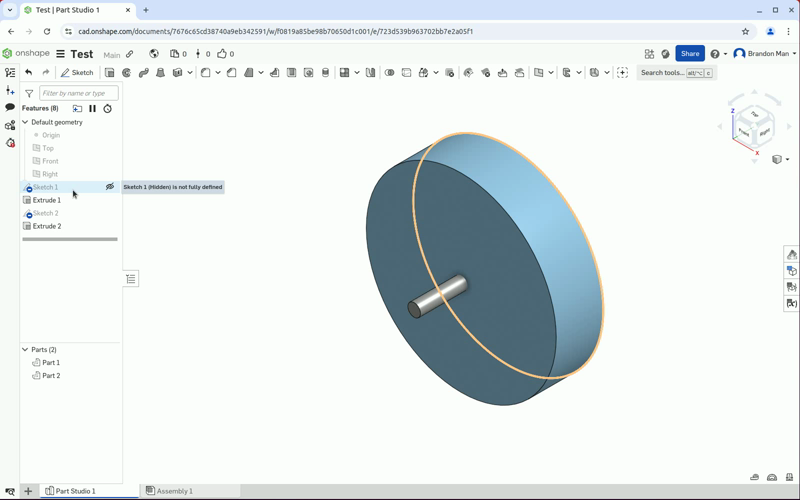
click(73, 189)